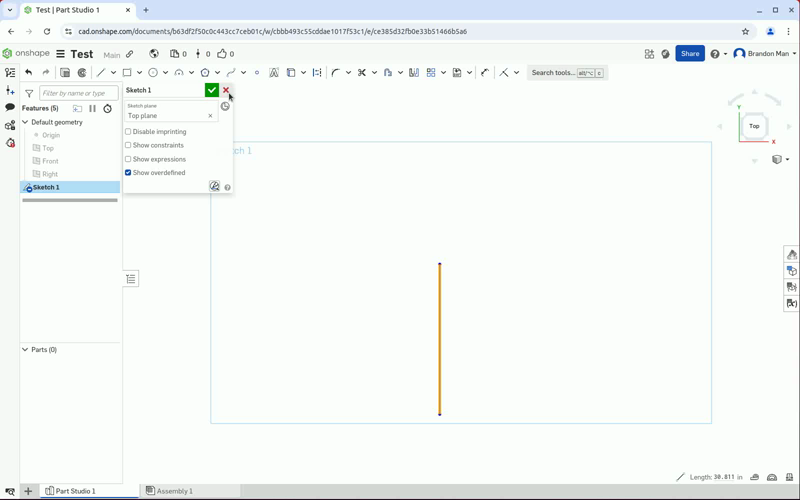
key(shift+h)
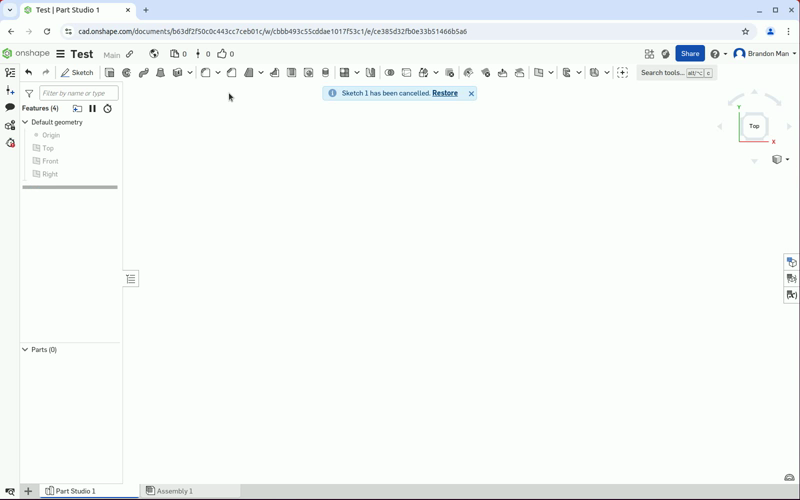
mouse_move(73, 352)
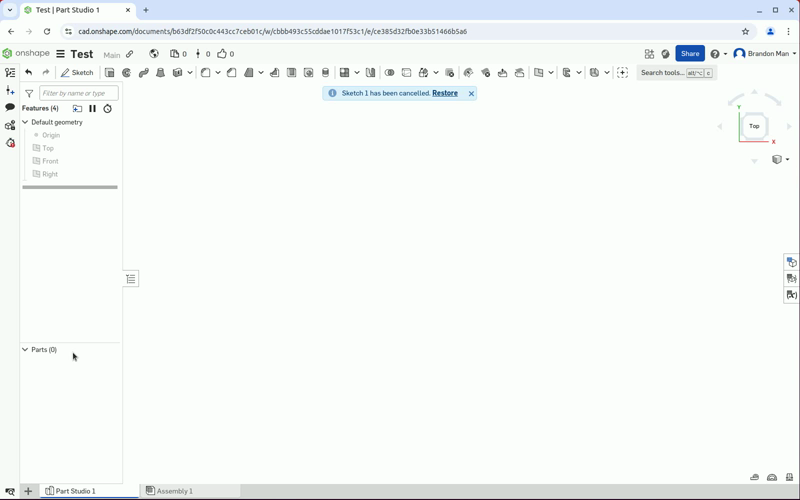
key(y)
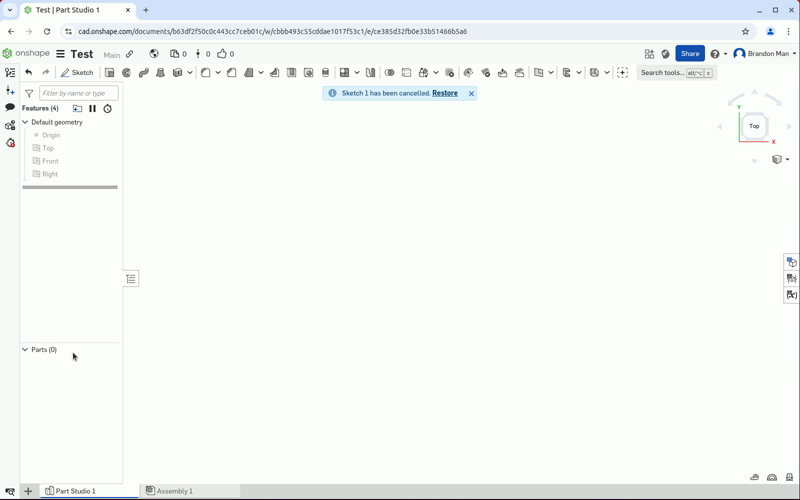
key(shift+p)
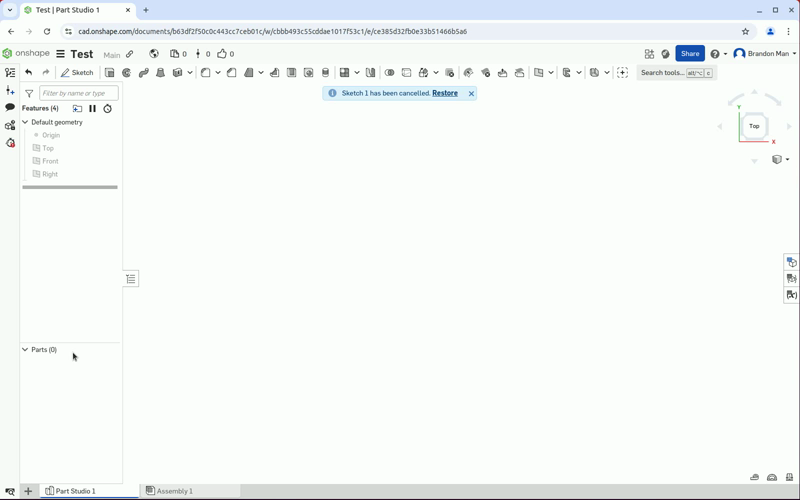
key(space)
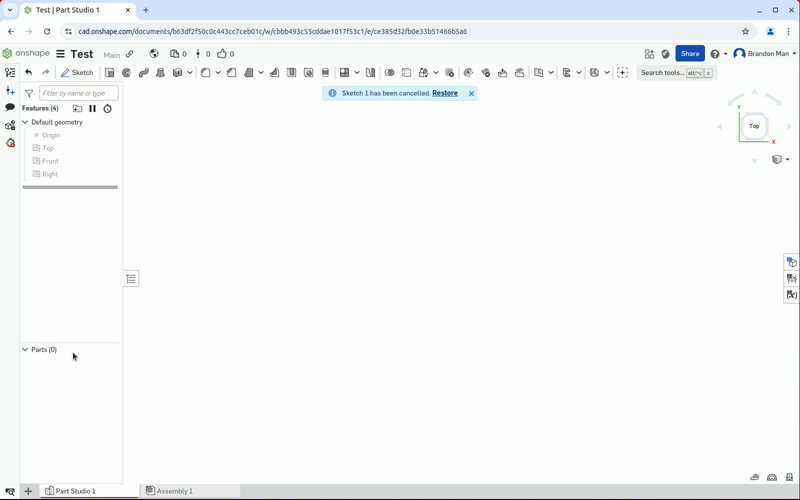
key_down(shift)
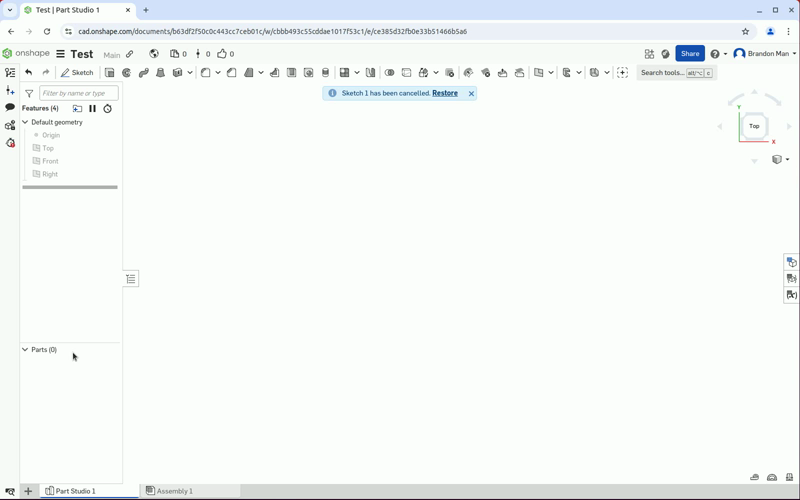
key(up)
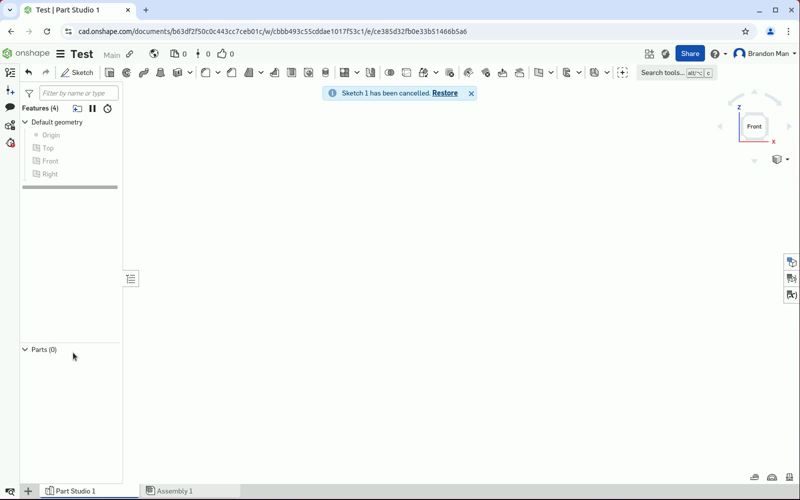
key_up(shift)
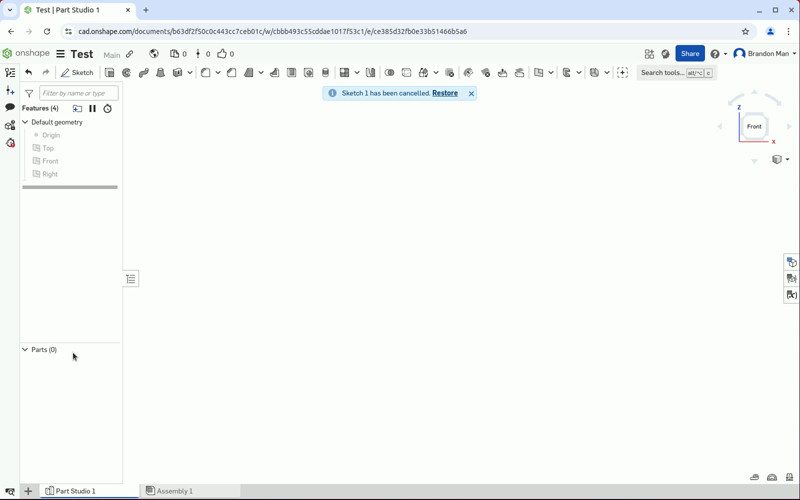
mouse_move(73, 352)
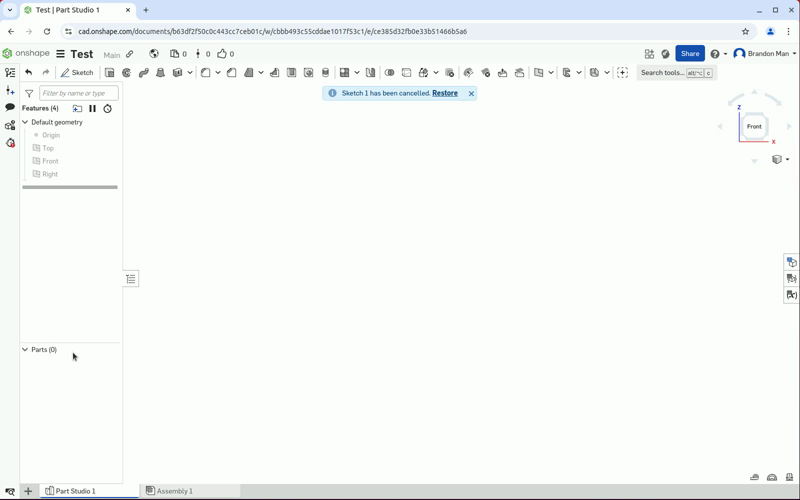
key(shift+y)
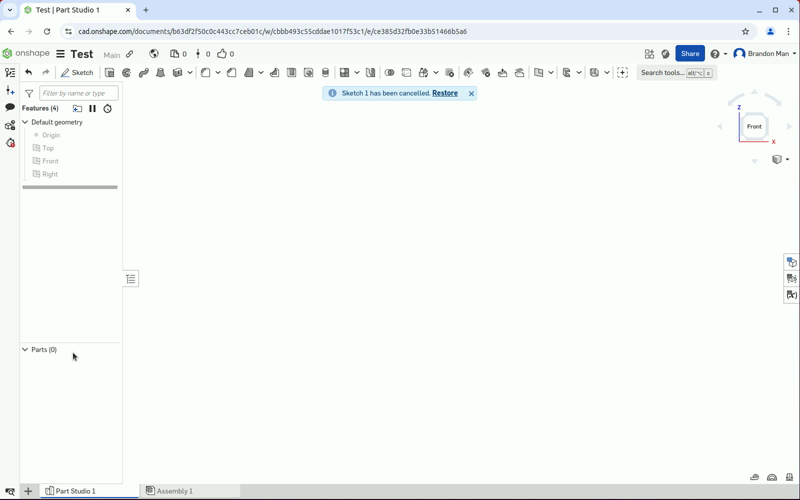
key(shift+s)
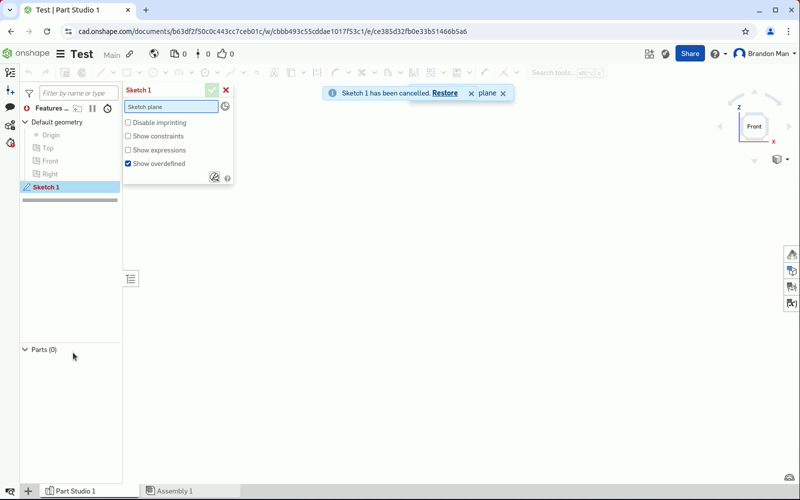
mouse_move(73, 163)
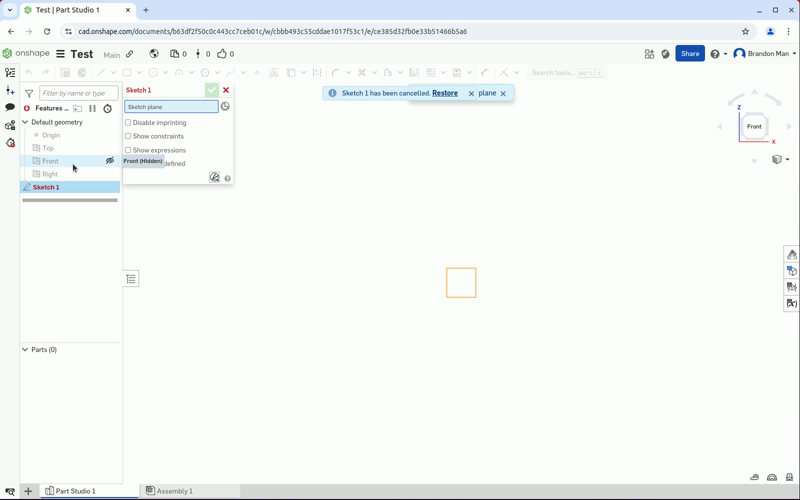
click(73, 163)
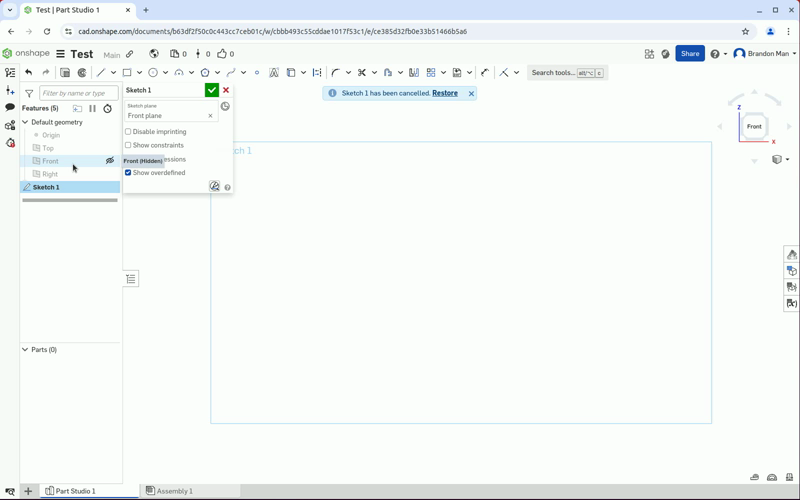
mouse_move(73, 352)
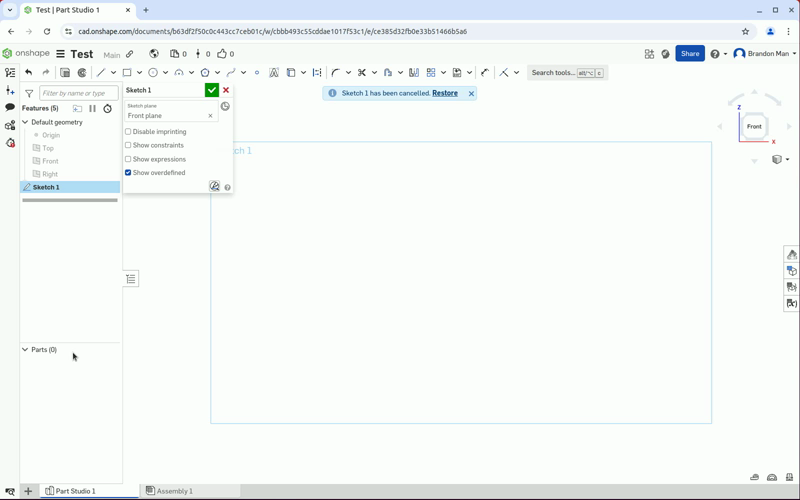
key(y)
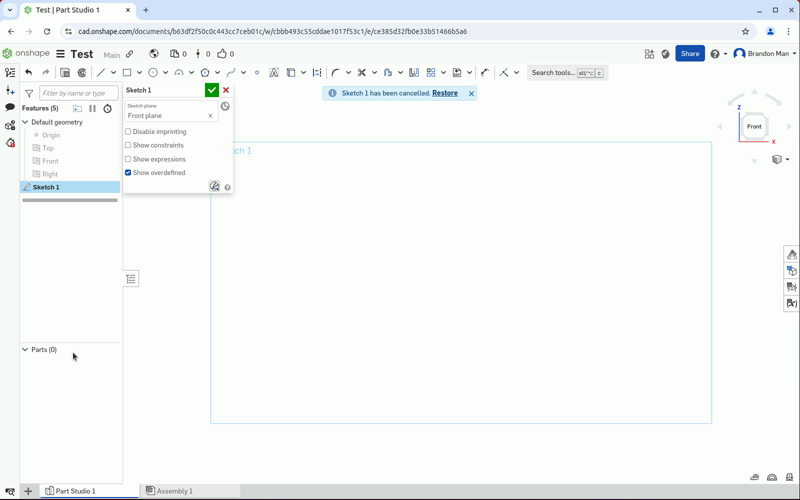
key(l)
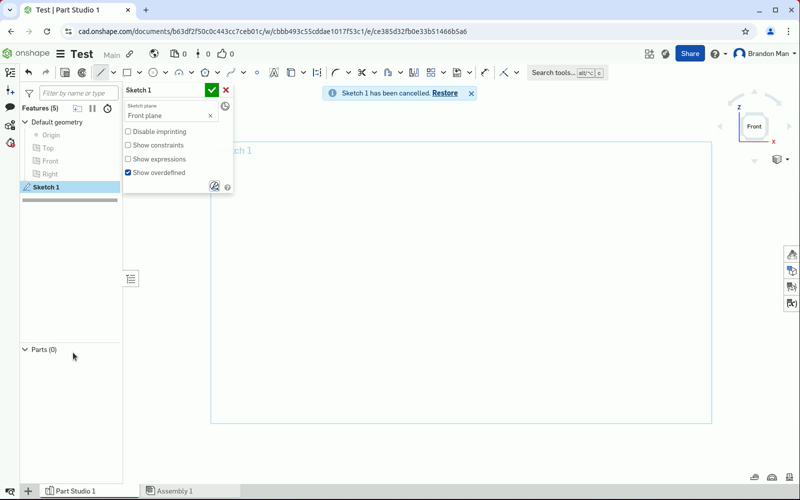
key_down(shift)
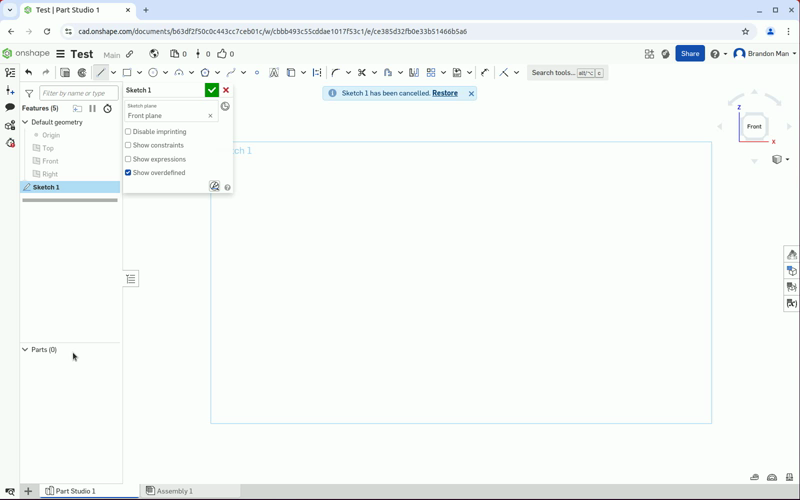
mouse_move(348, 340)
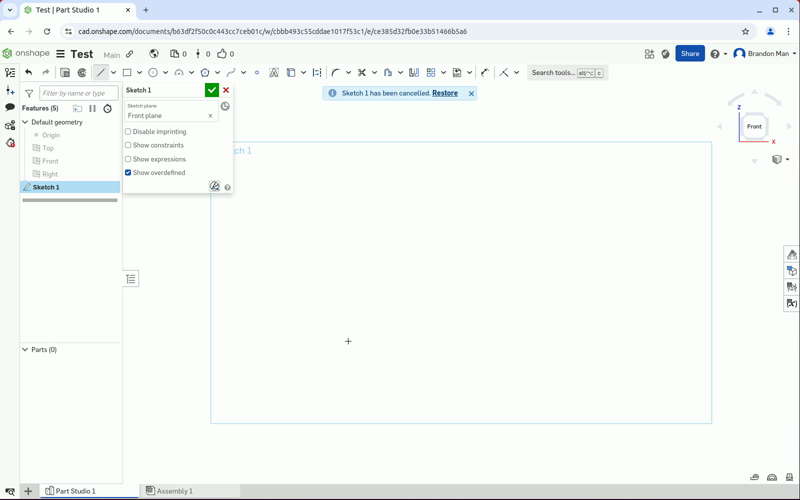
click(348, 340)
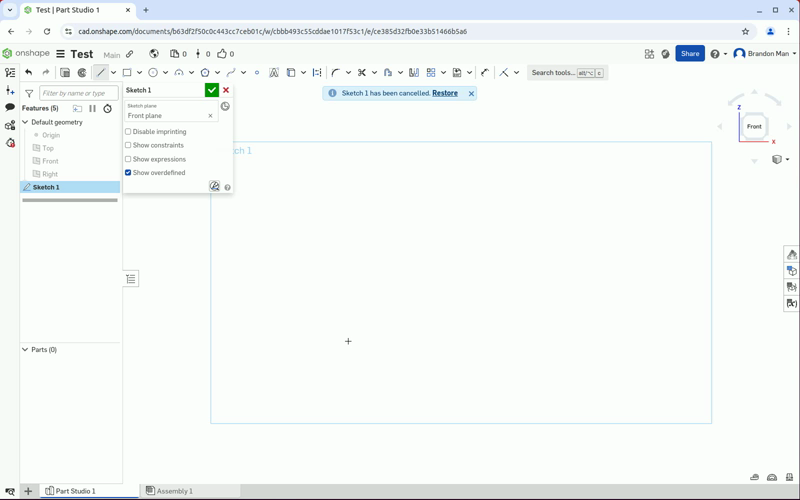
key_up(shift)
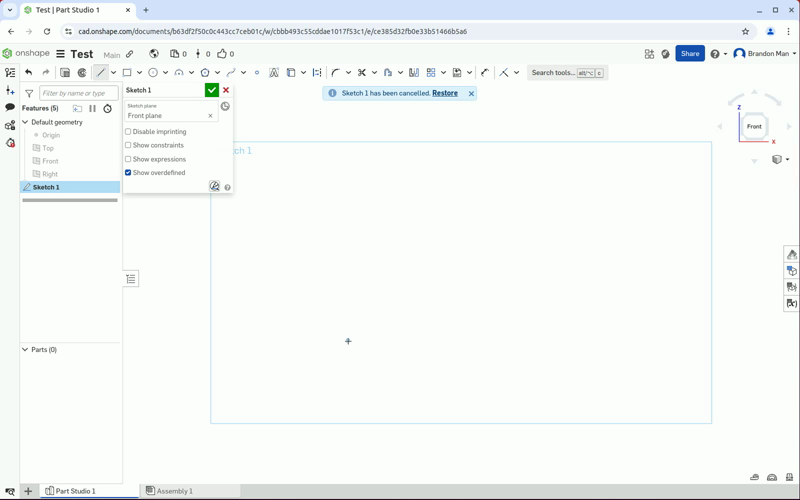
key_down(shift)
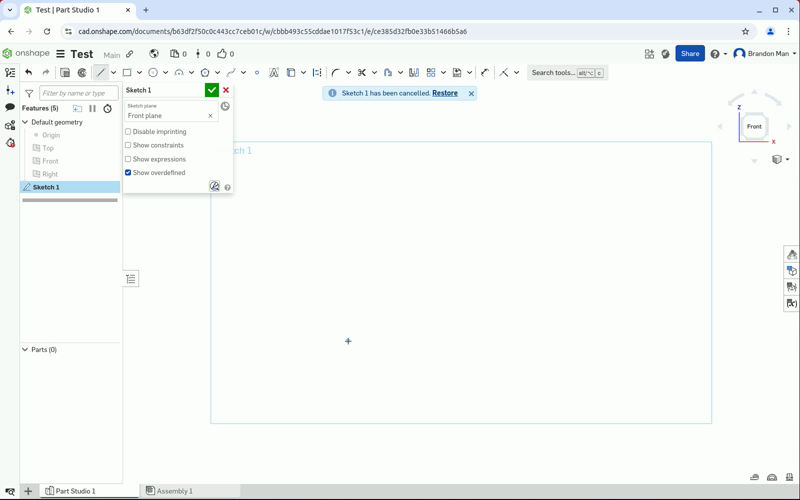
mouse_move(378, 340)
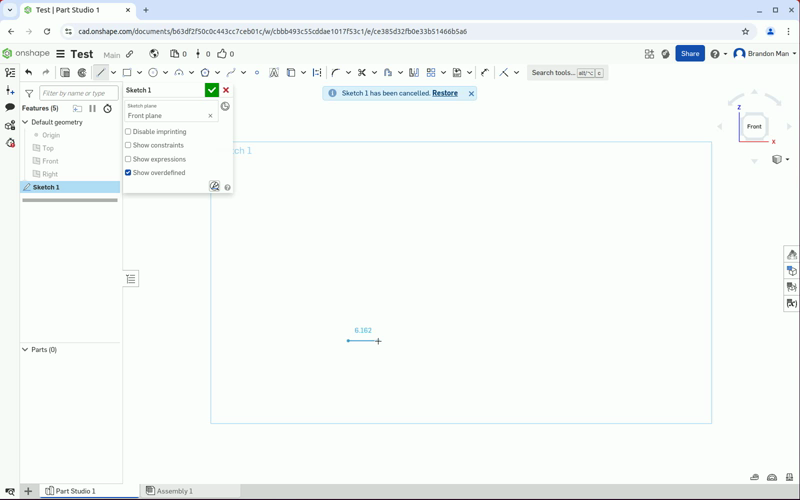
mouse_move(373, 340)
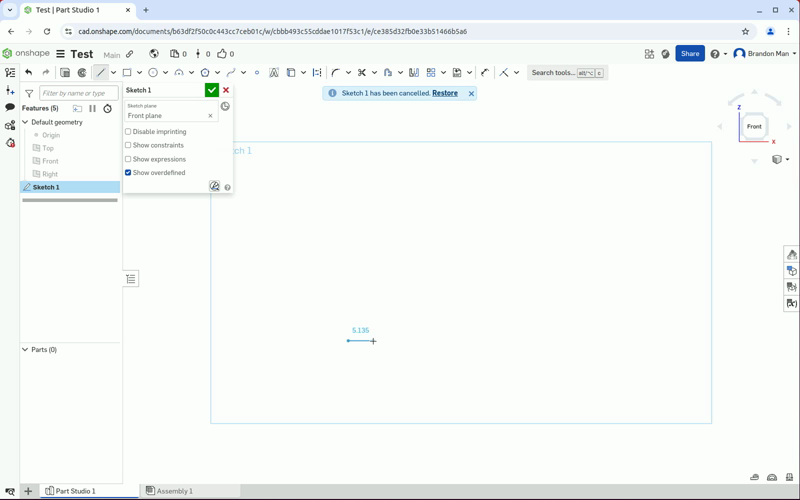
click(373, 340)
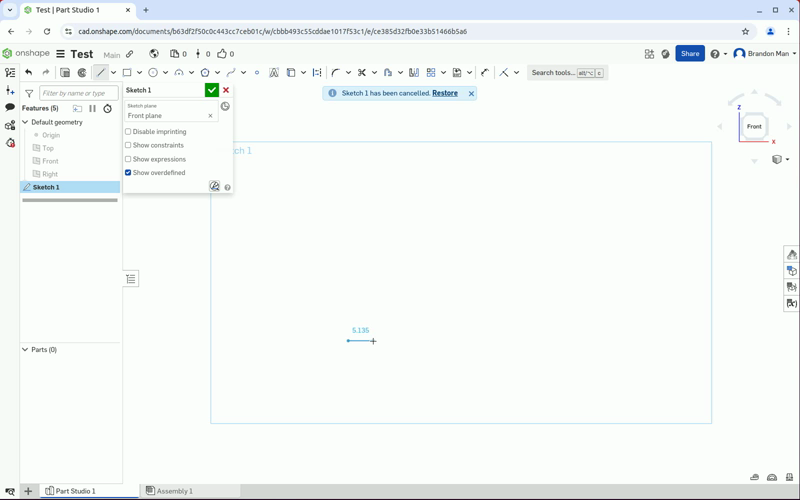
key_up(shift)
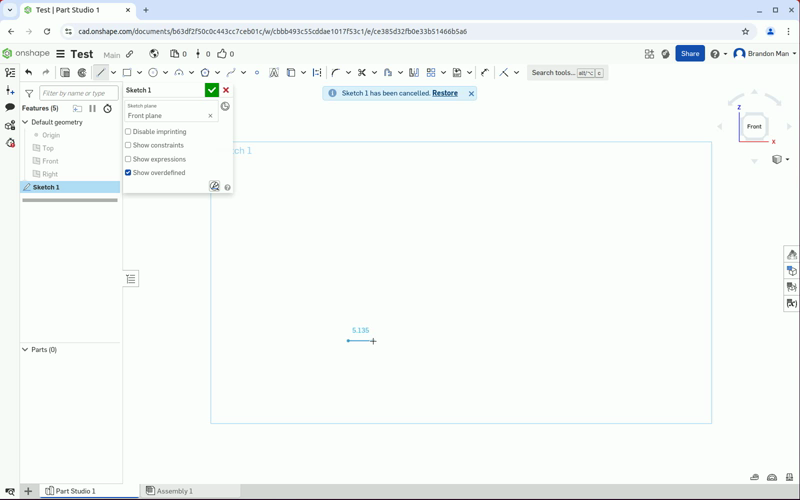
key_down(shift)
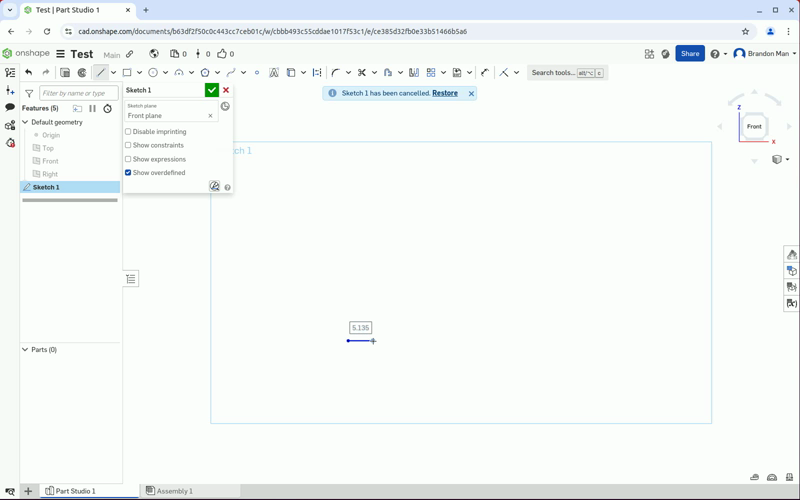
mouse_move(403, 340)
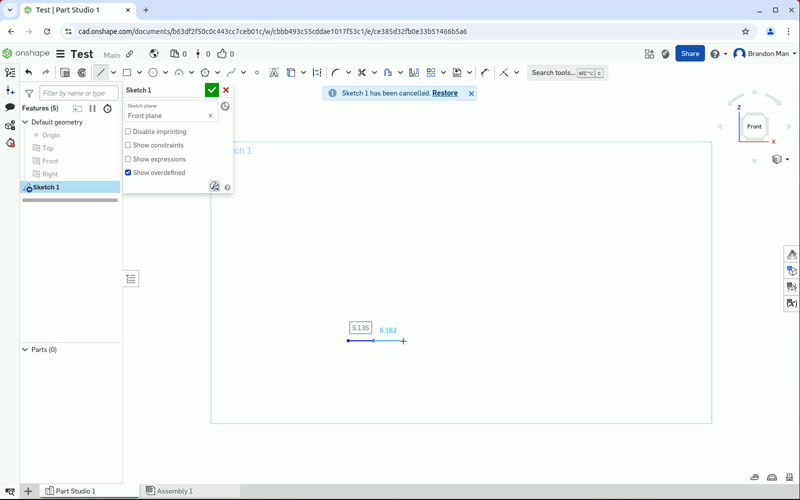
mouse_move(373, 320)
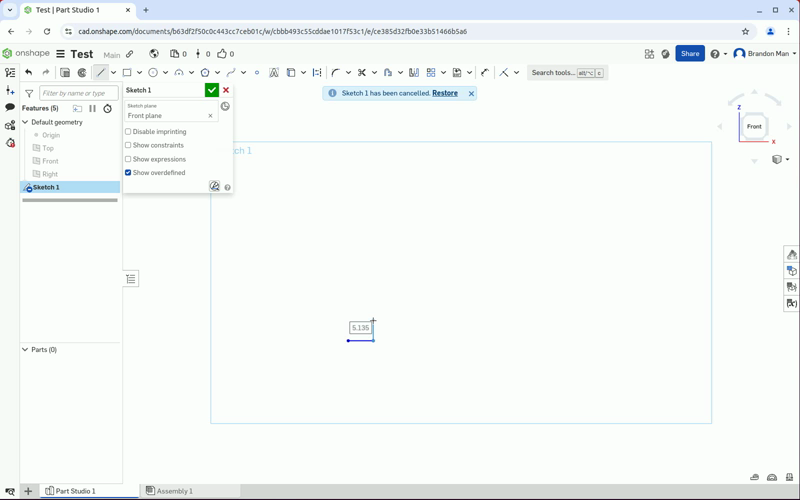
click(373, 320)
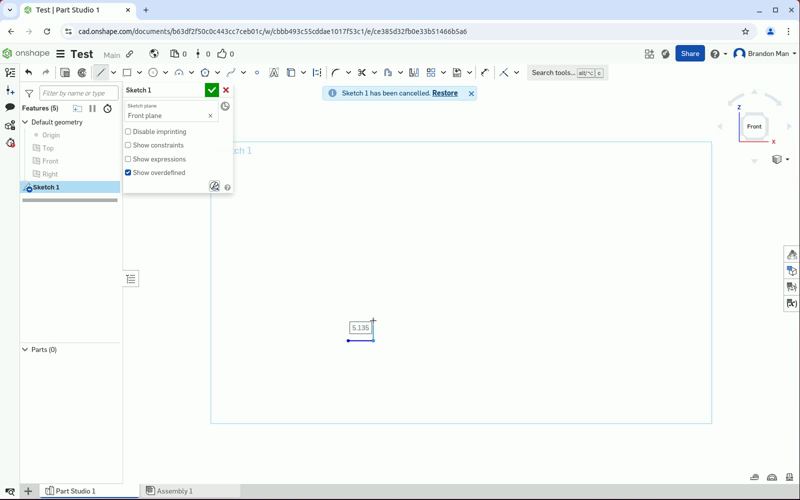
key_up(shift)
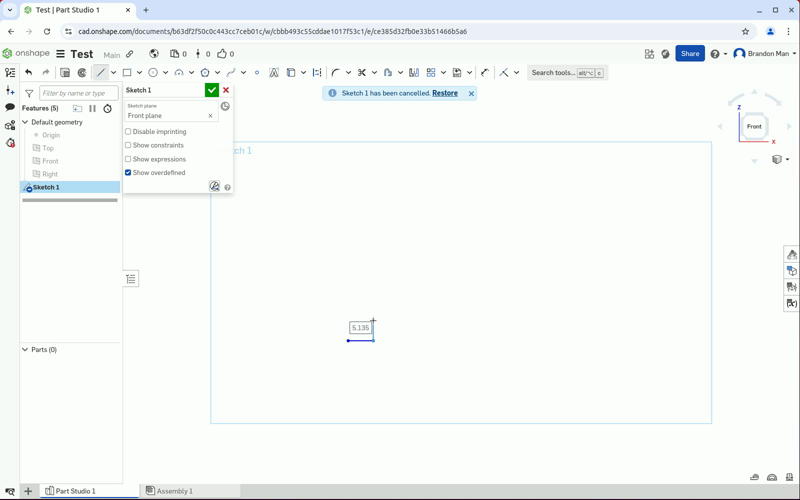
key_down(shift)
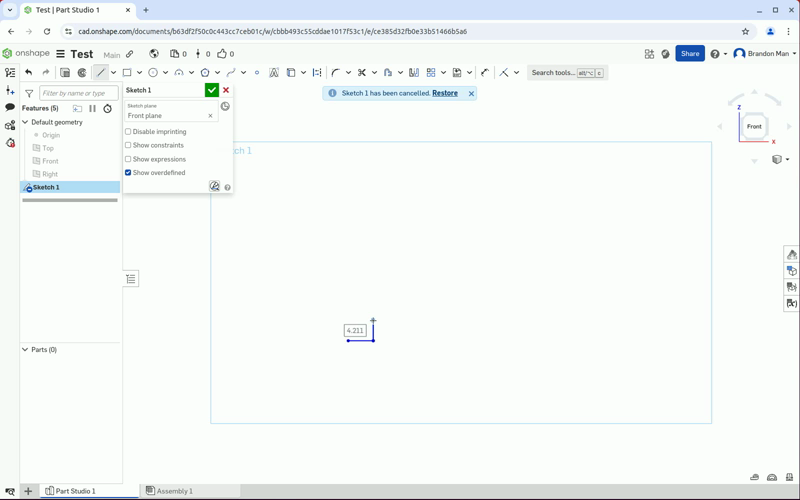
mouse_move(373, 209)
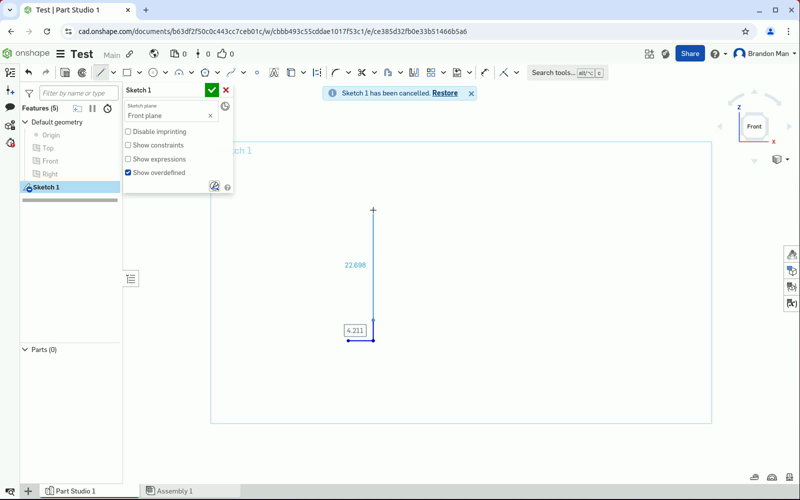
click(373, 209)
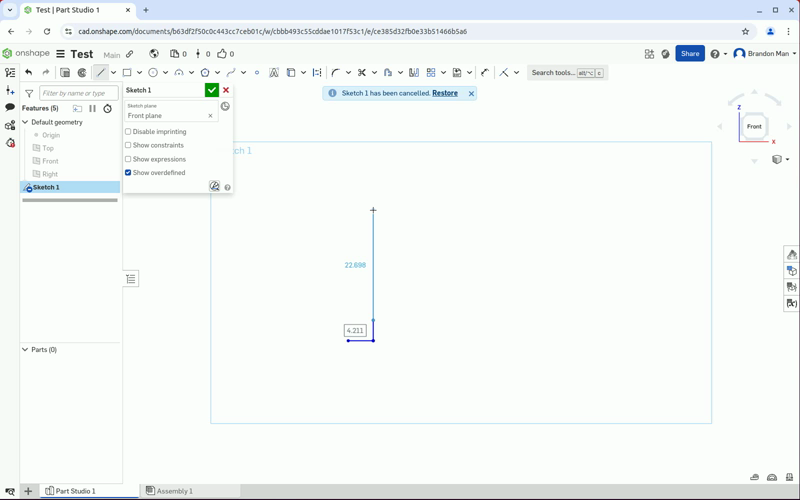
key_up(shift)
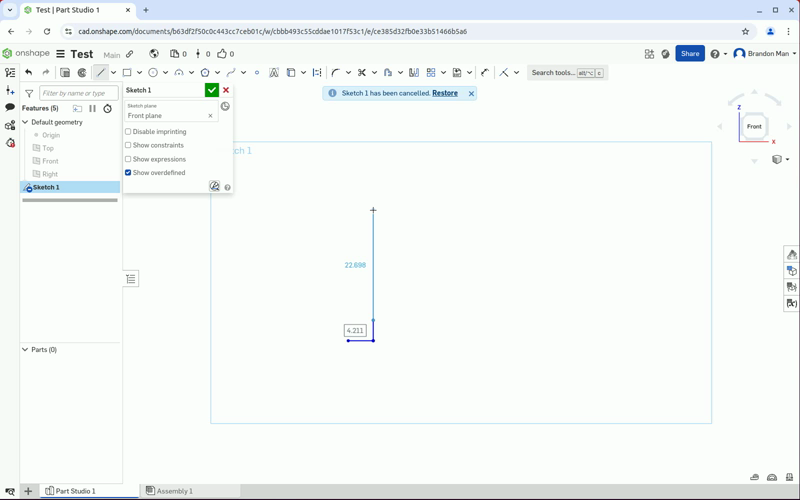
key(esc)
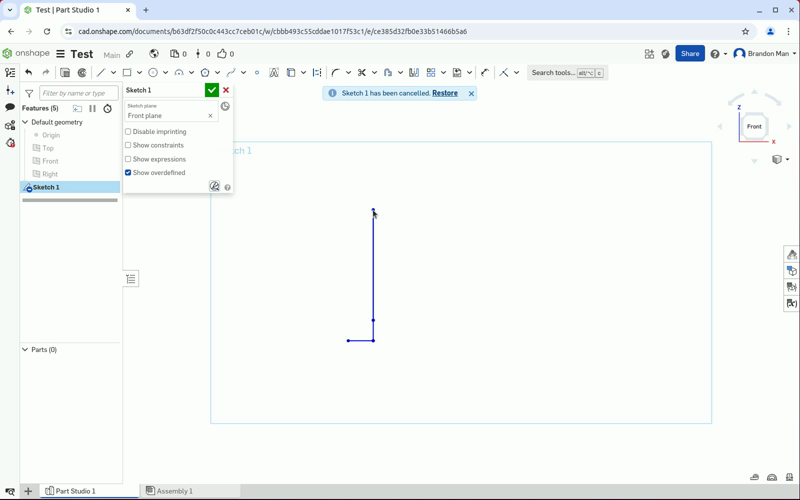
key(a)
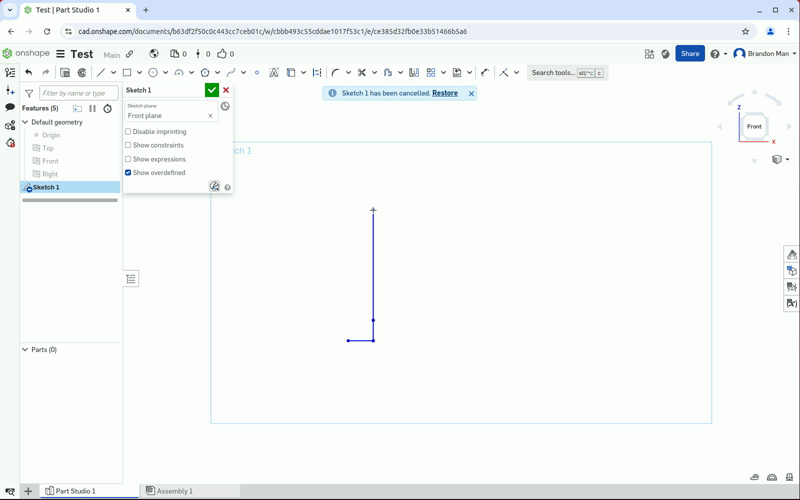
mouse_move(373, 209)
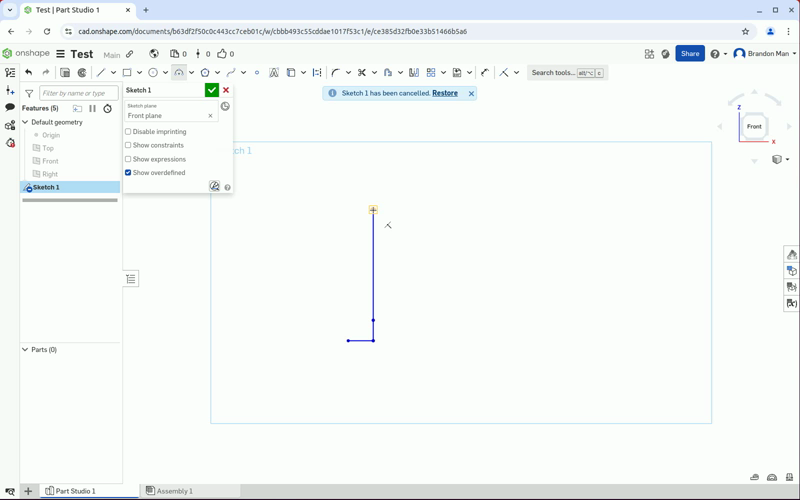
click(373, 209)
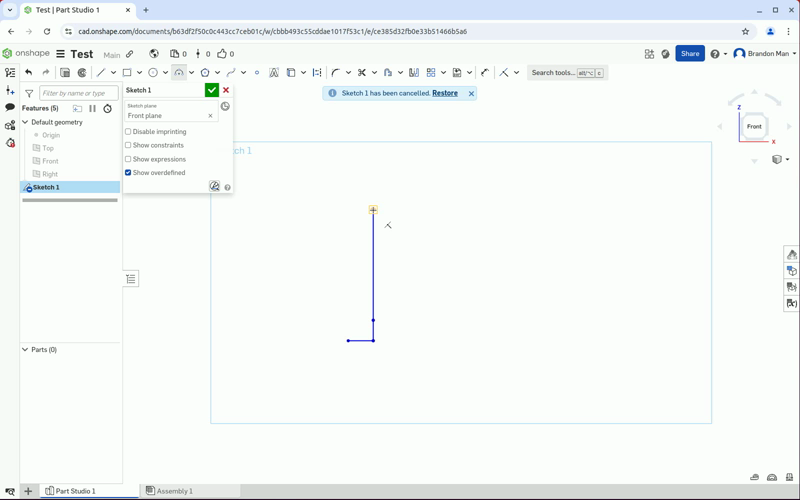
key_down(shift)
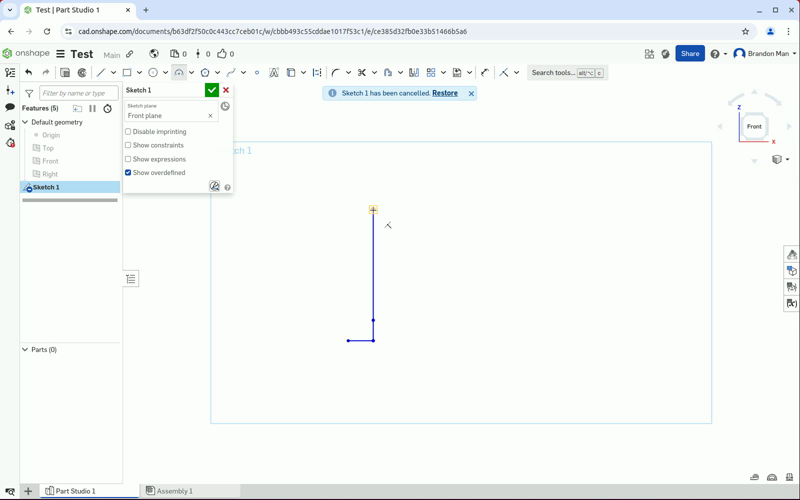
mouse_move(348, 194)
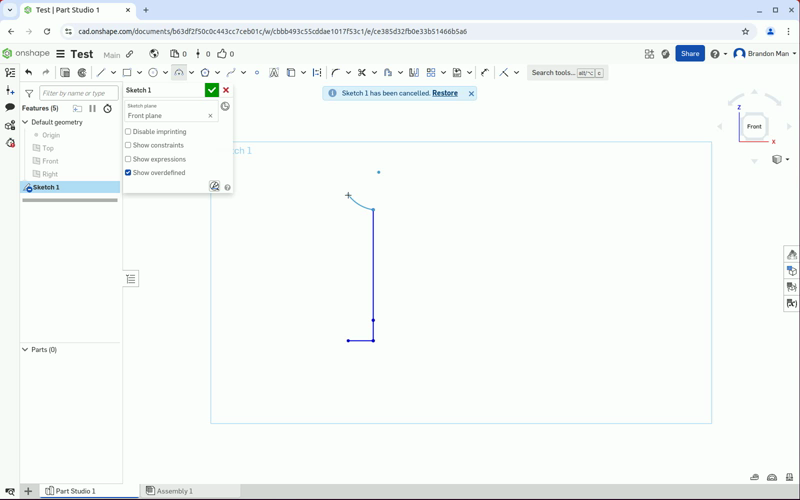
click(348, 194)
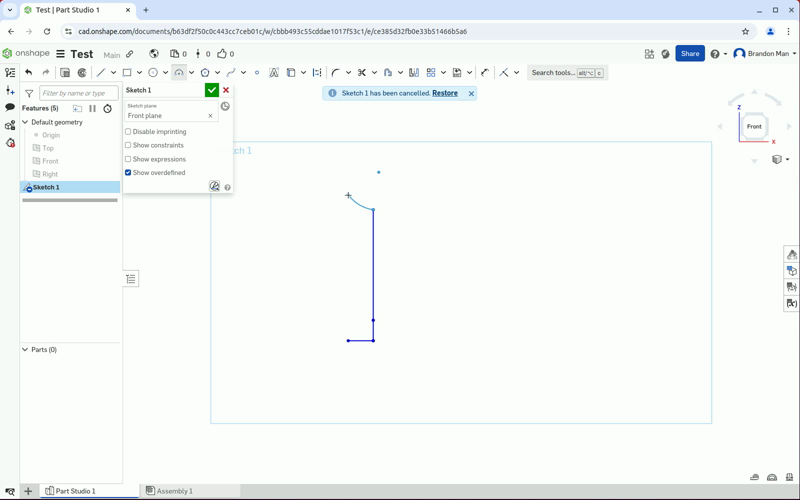
mouse_move(365, 195)
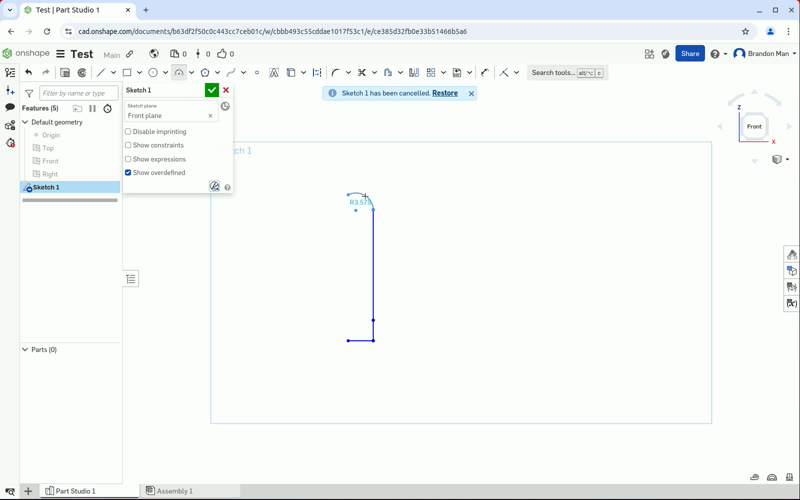
click(365, 195)
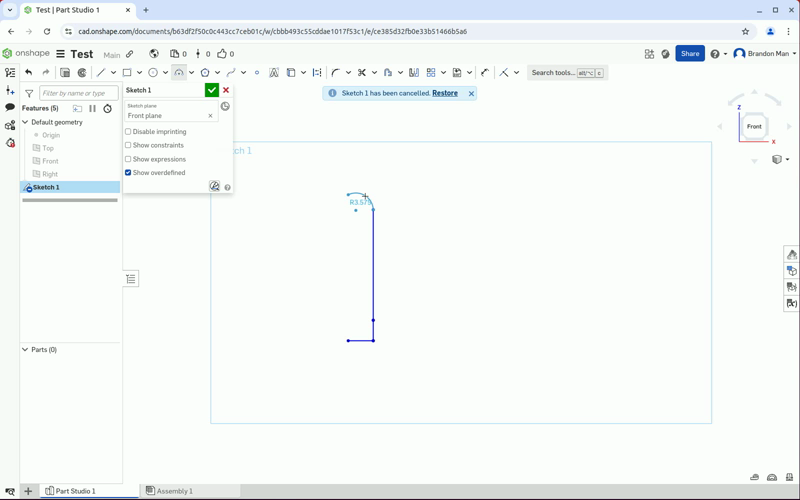
key_up(shift)
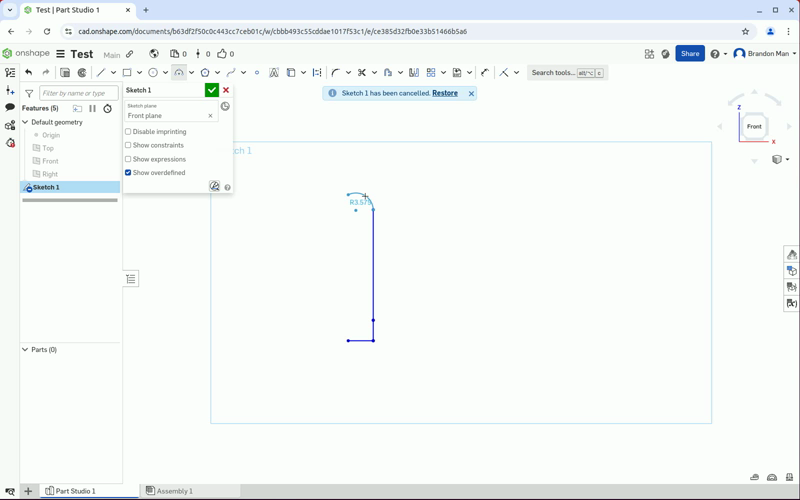
key(esc)
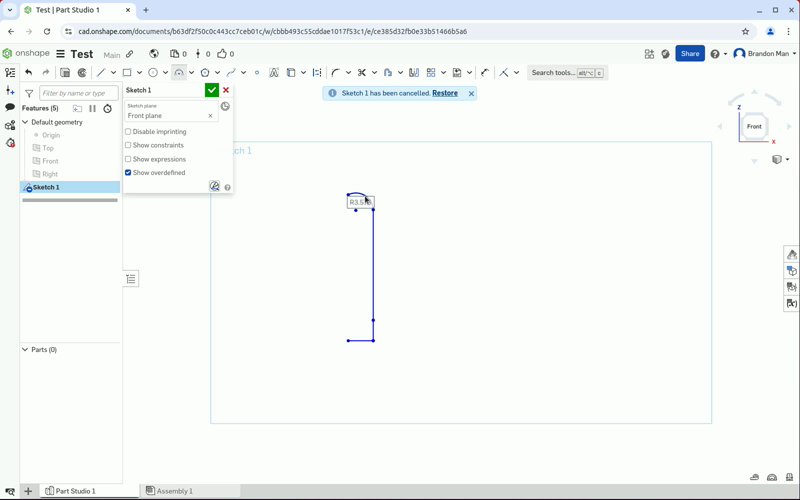
key(l)
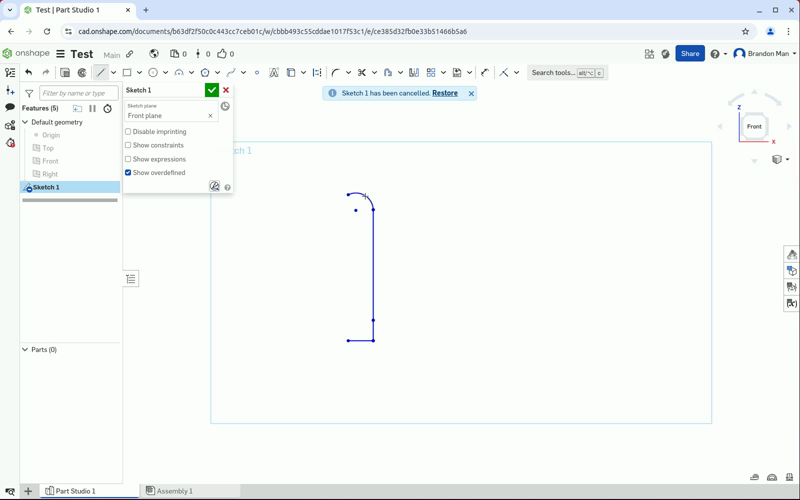
mouse_move(348, 194)
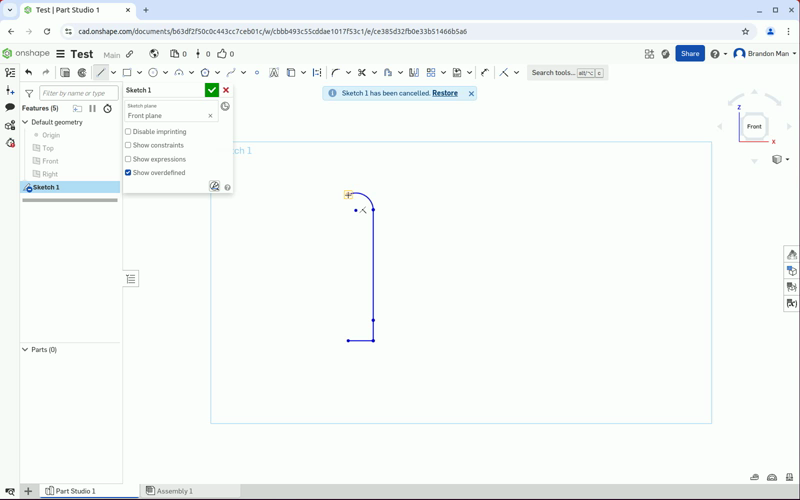
click(348, 194)
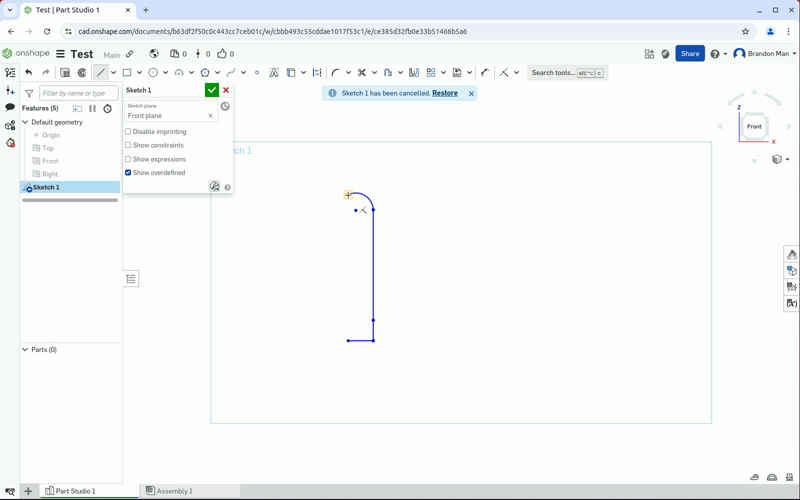
key_down(shift)
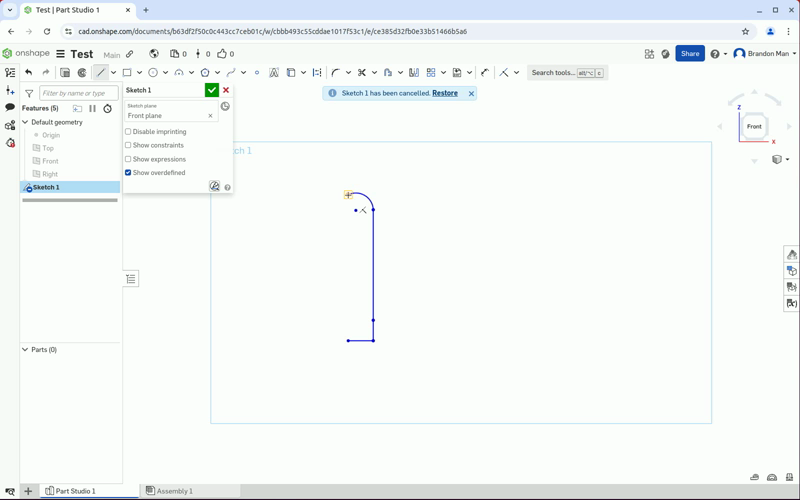
mouse_move(348, 340)
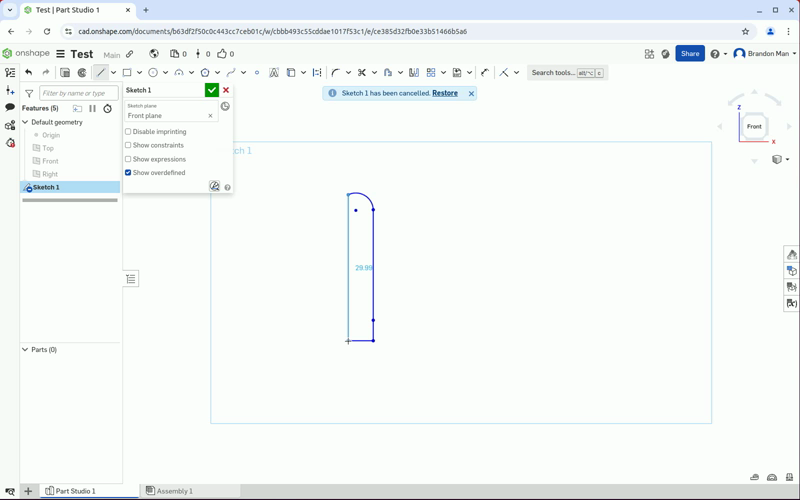
key_up(shift)
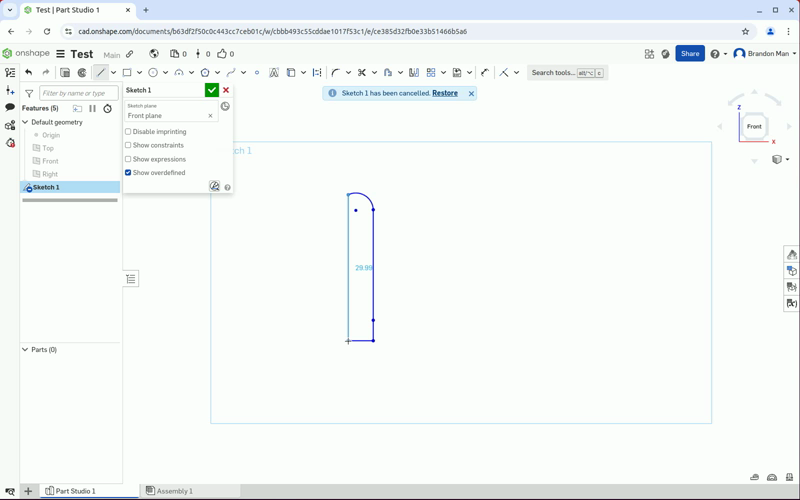
click(348, 340)
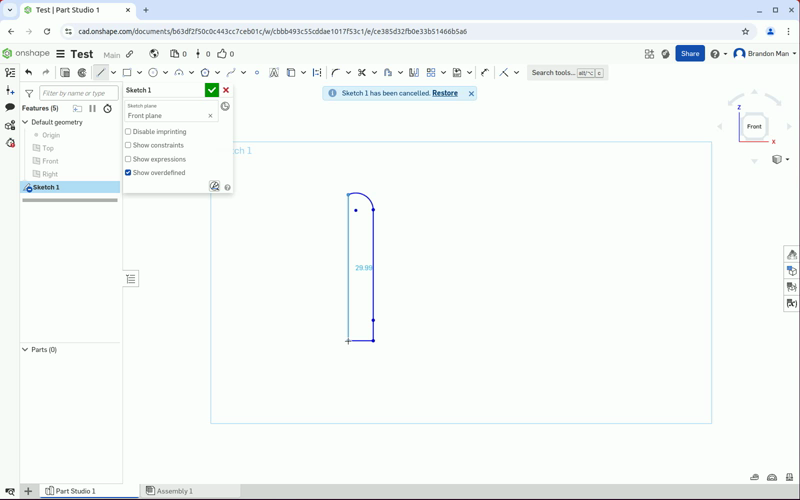
key(esc)
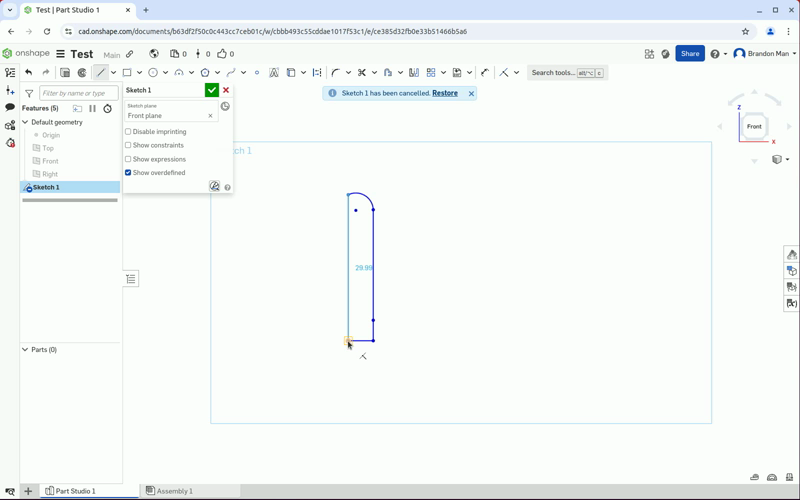
mouse_move(364, 223)
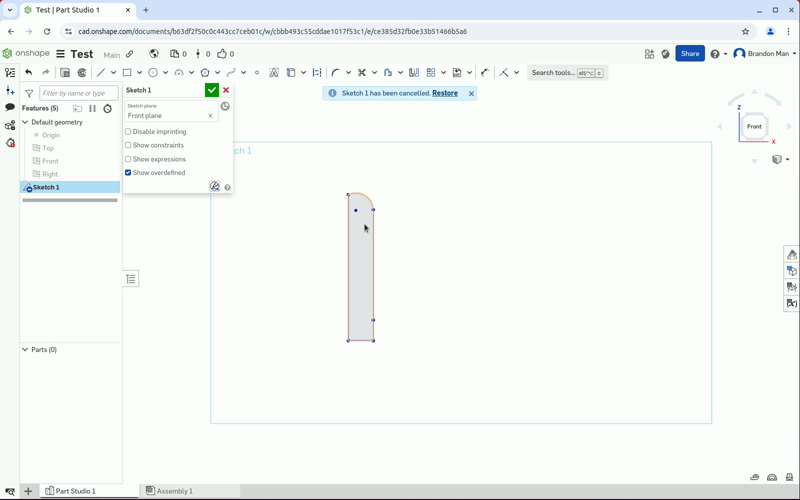
click(364, 223)
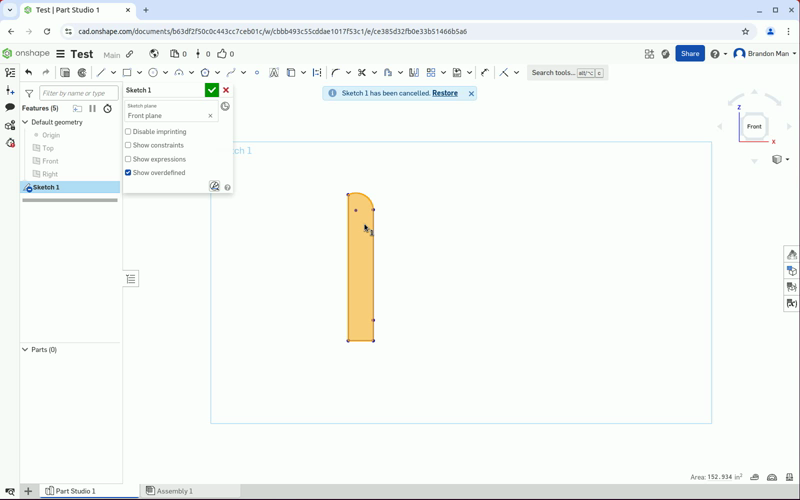
mouse_move(73, 352)
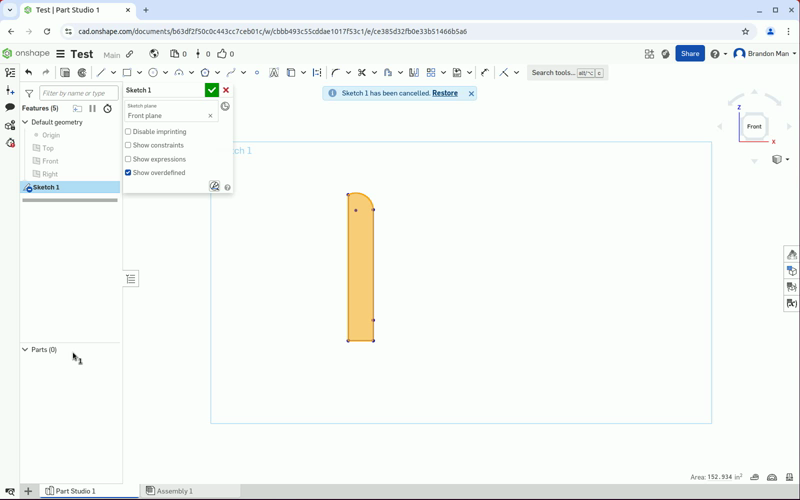
key(shift+y)
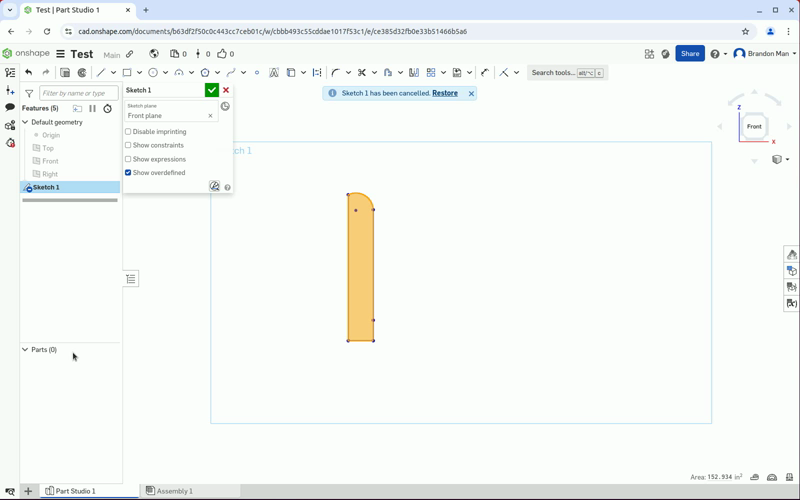
key(shift+e)
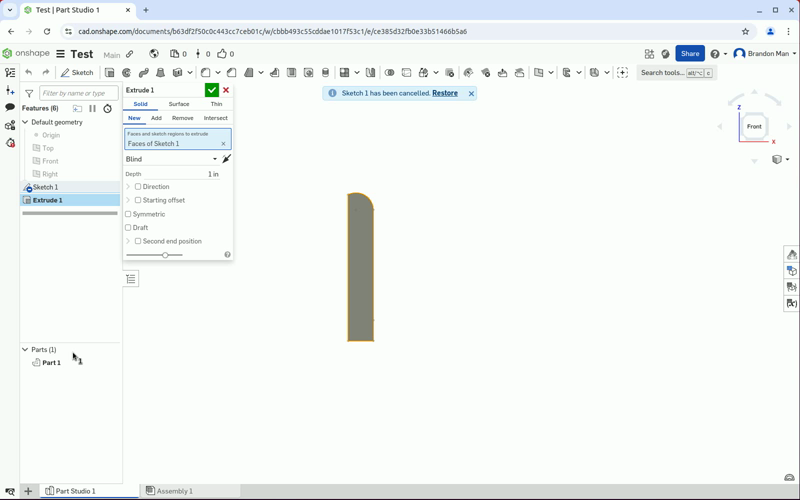
mouse_move(143, 106)
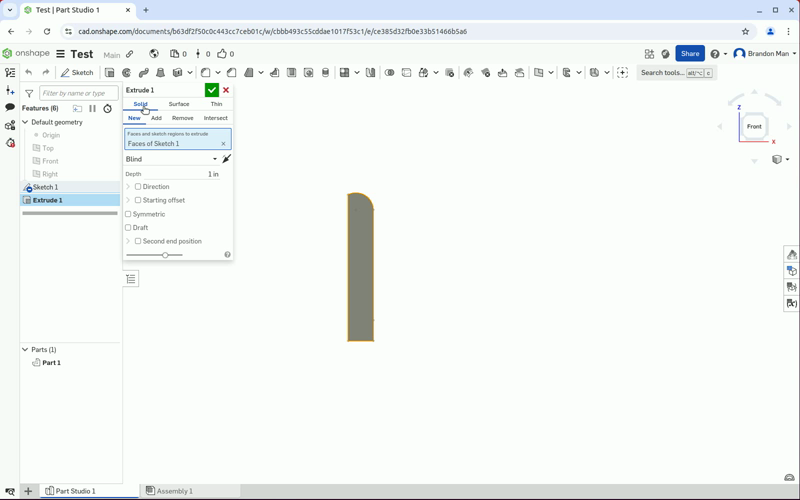
click(143, 106)
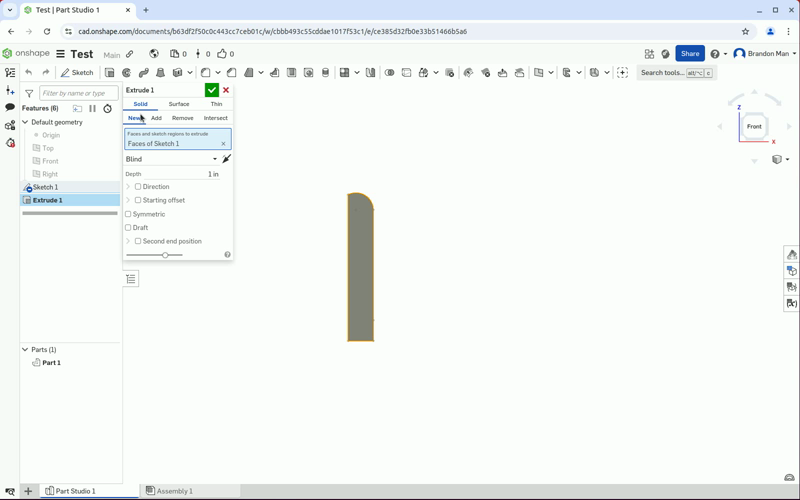
mouse_move(137, 120)
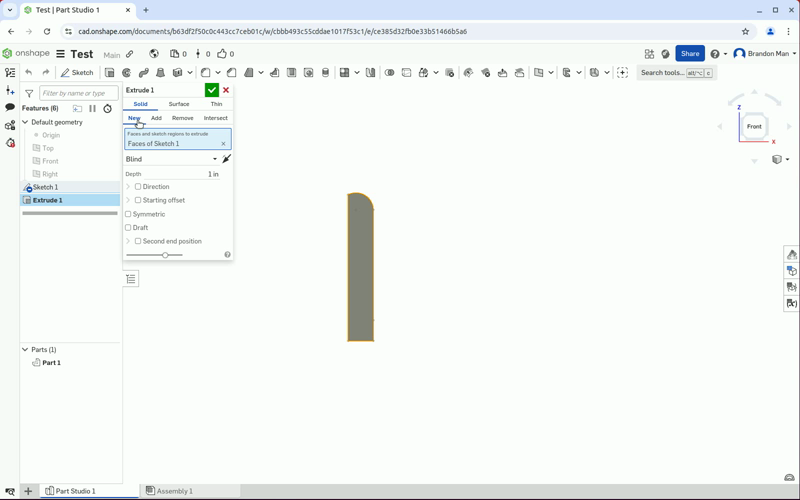
click(137, 120)
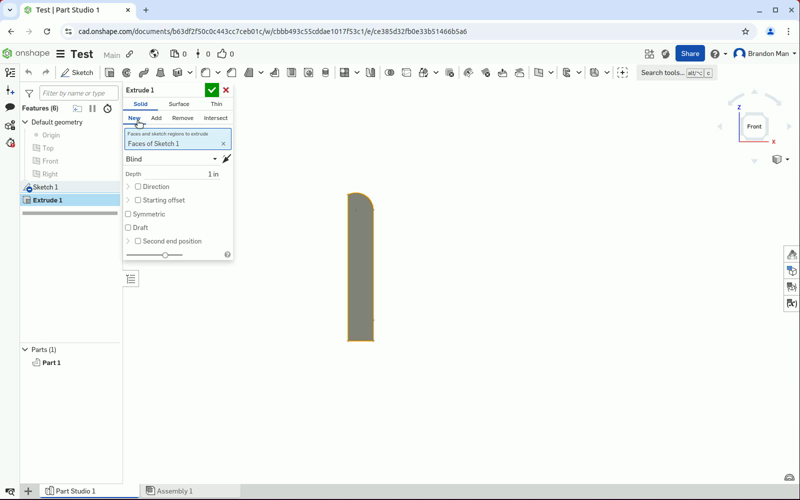
key(tab, 4)
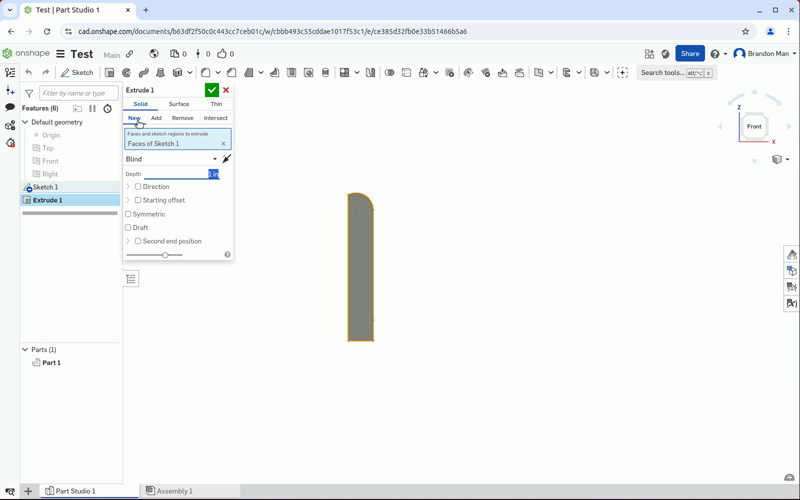
text(22.868)
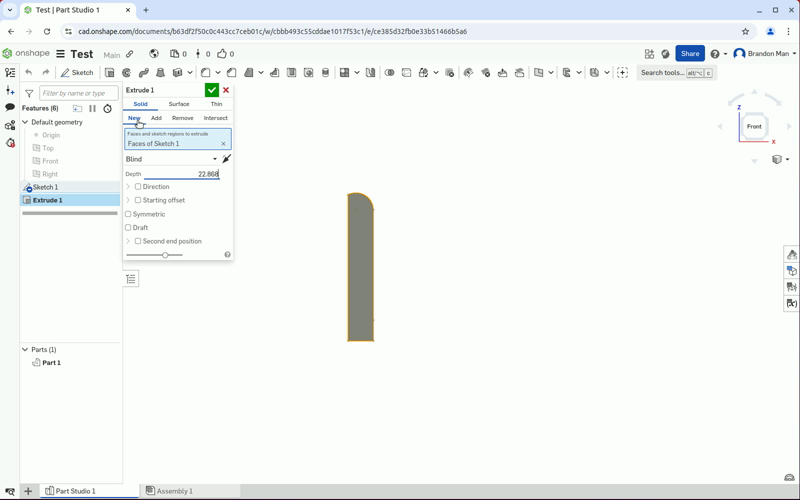
key(enter)
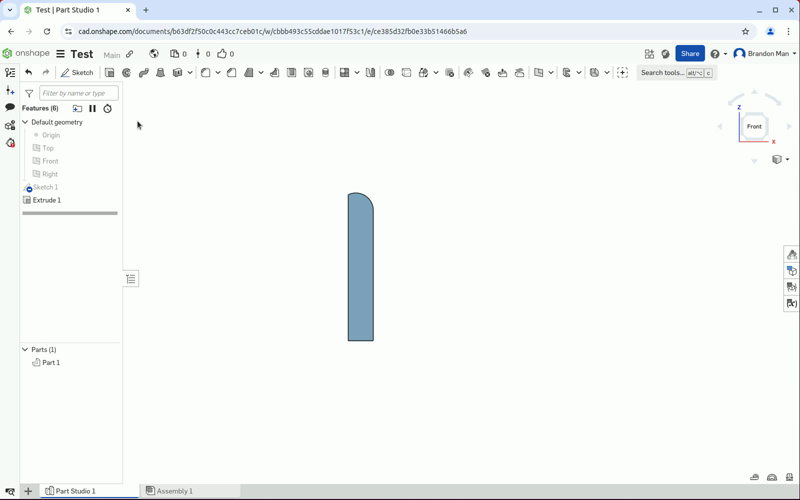
key(shift+h)
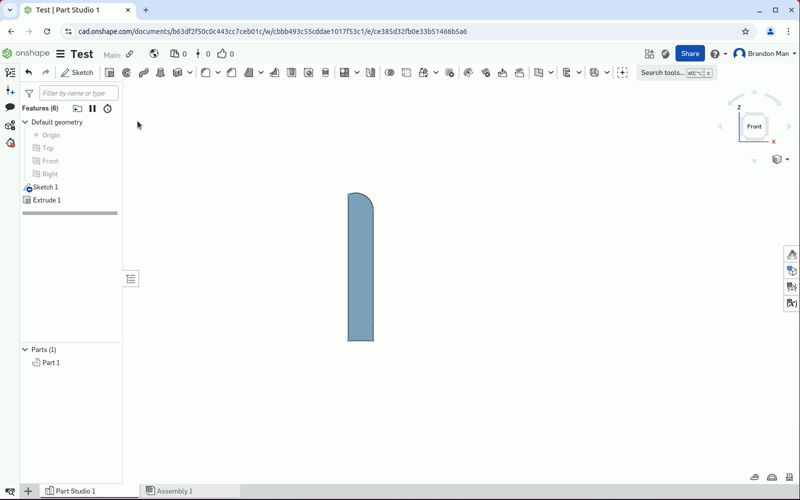
key(shift+h)
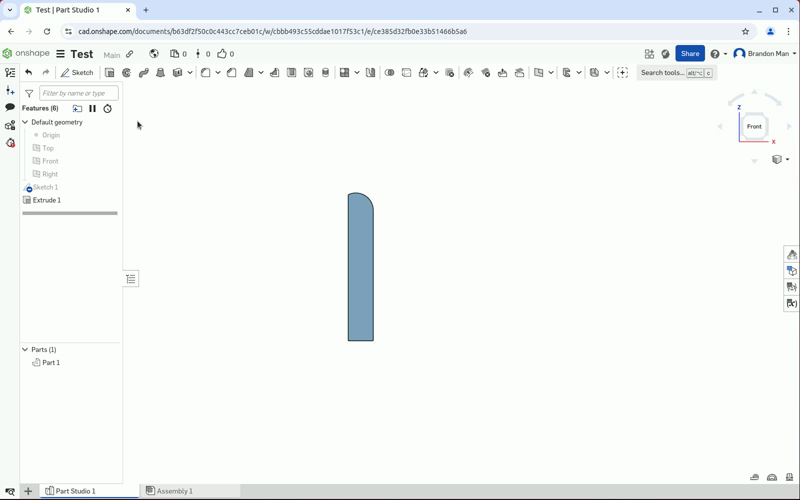
mouse_move(73, 189)
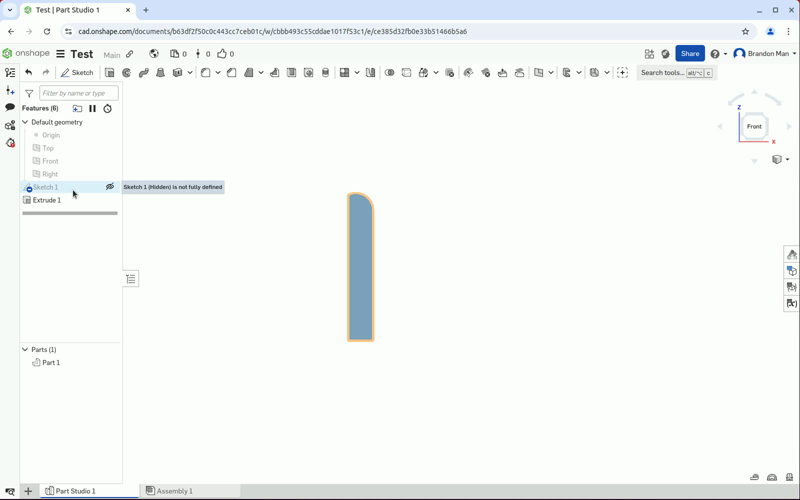
click(73, 189)
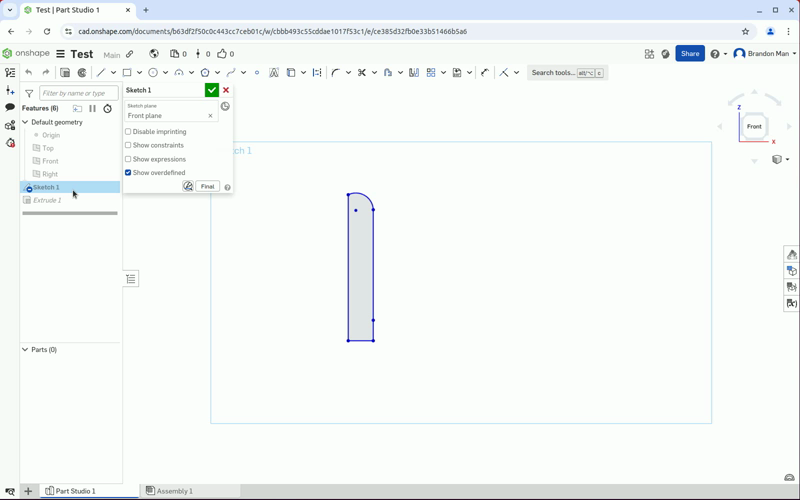
mouse_move(229, 92)
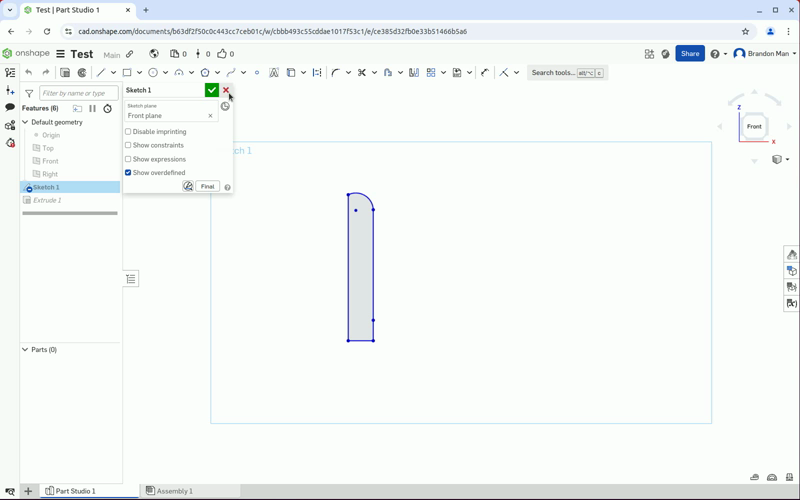
click(229, 92)
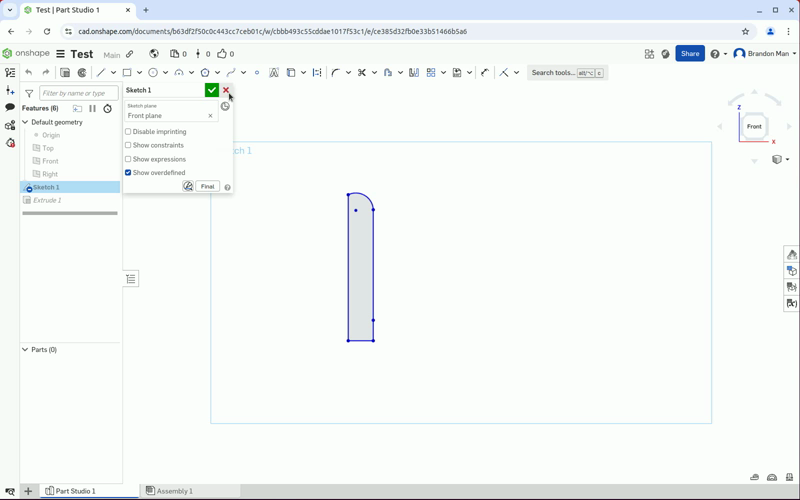
key(shift+s)
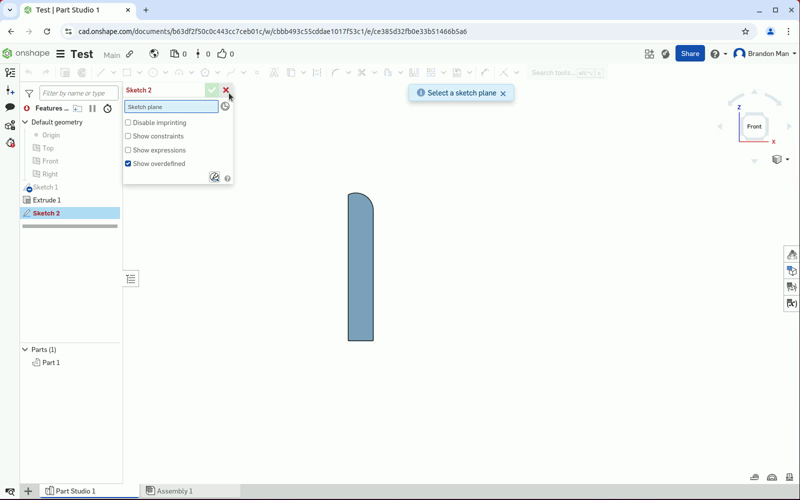
mouse_move(73, 163)
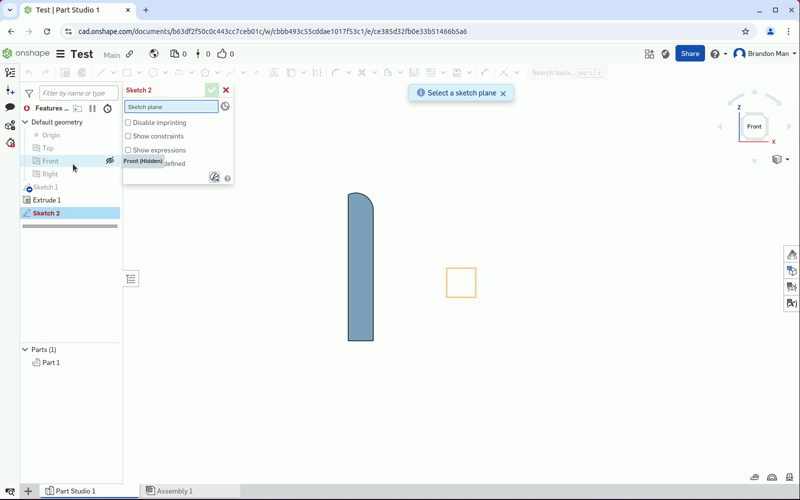
click(73, 163)
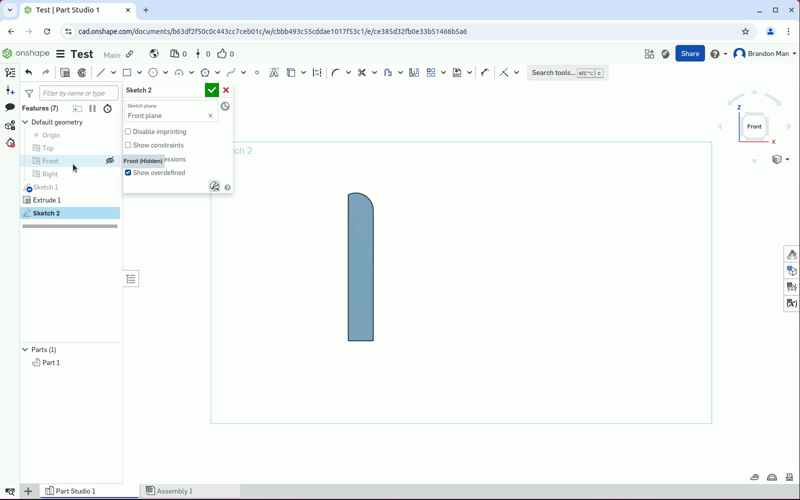
mouse_move(73, 352)
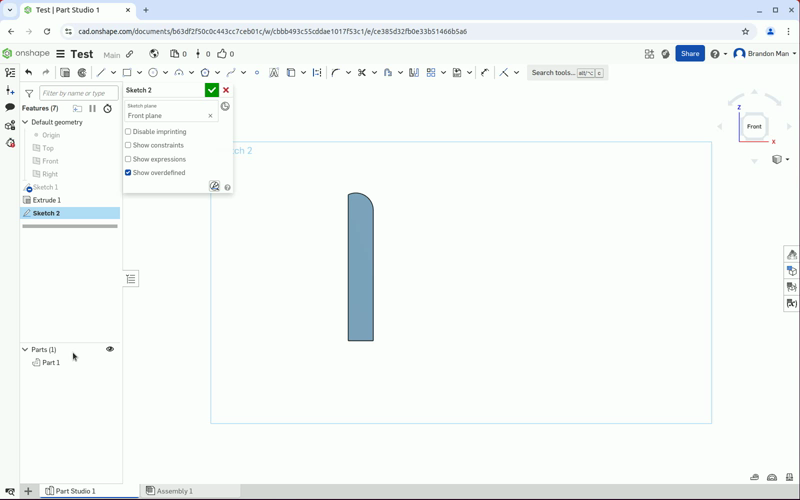
key(y)
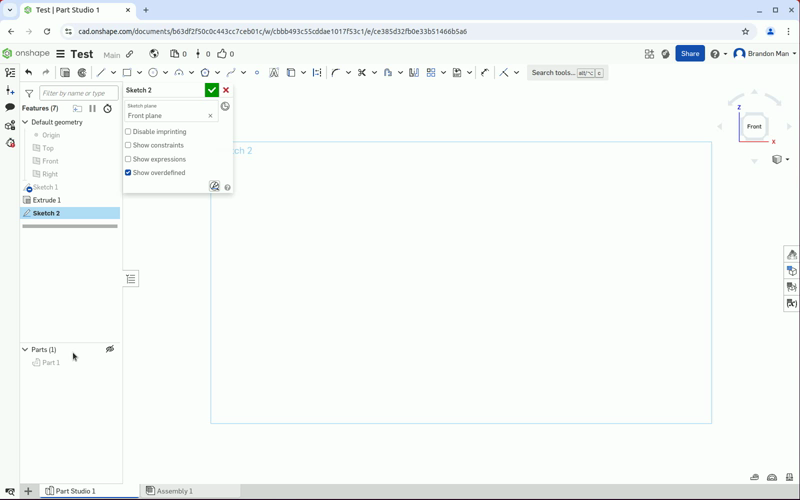
key(l)
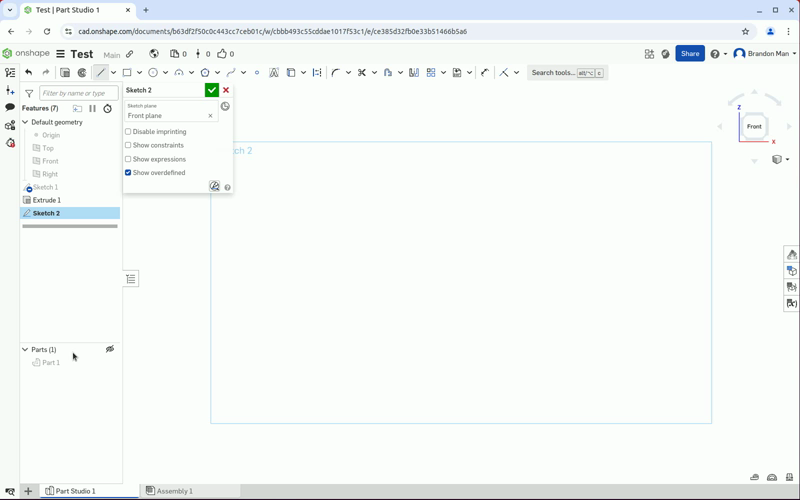
key_down(shift)
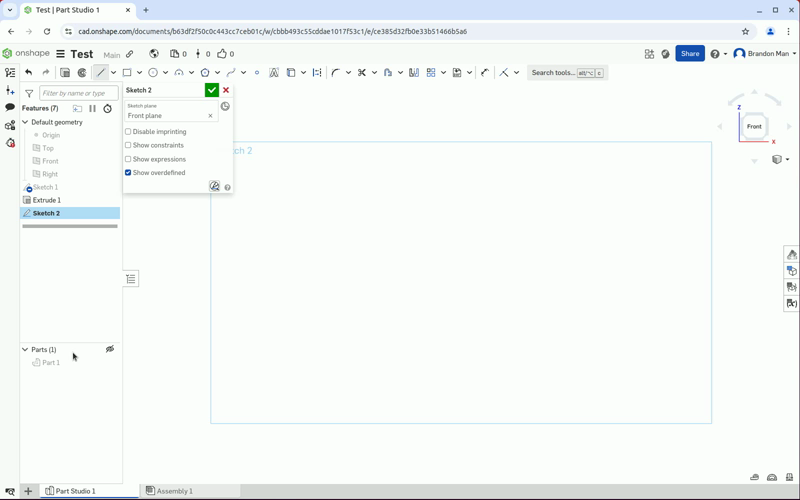
mouse_move(374, 340)
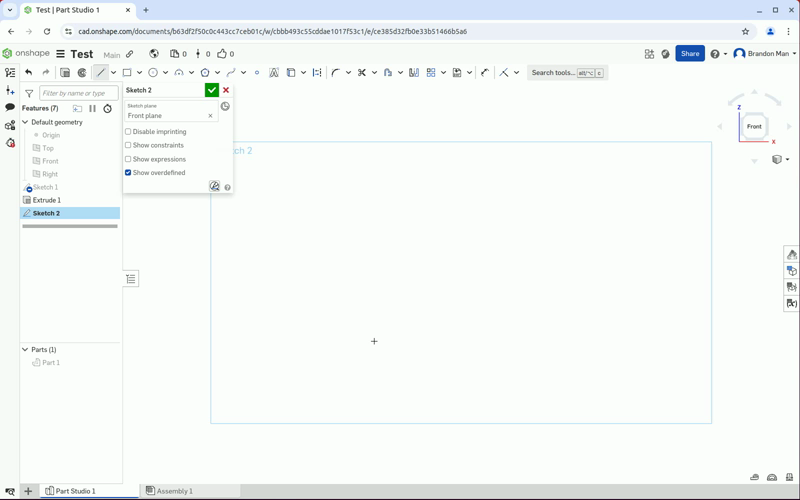
click(374, 340)
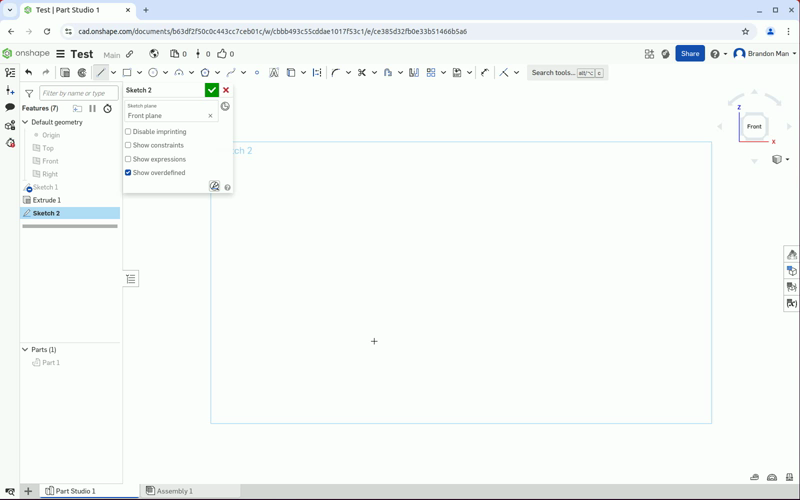
key_up(shift)
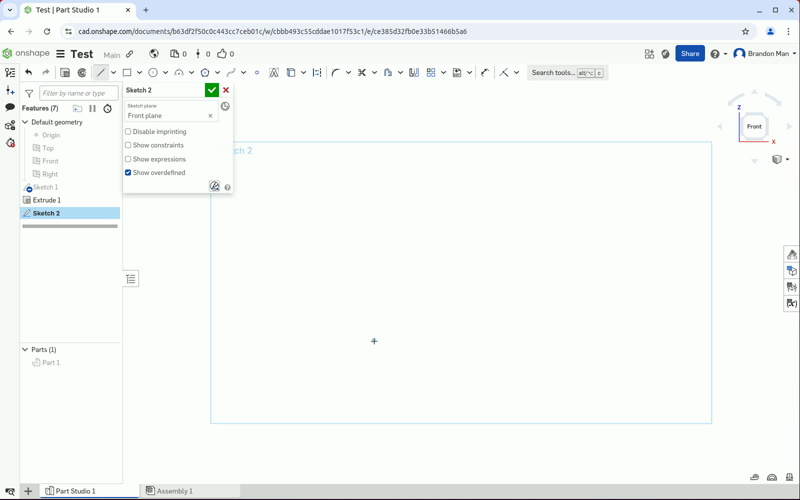
key_down(shift)
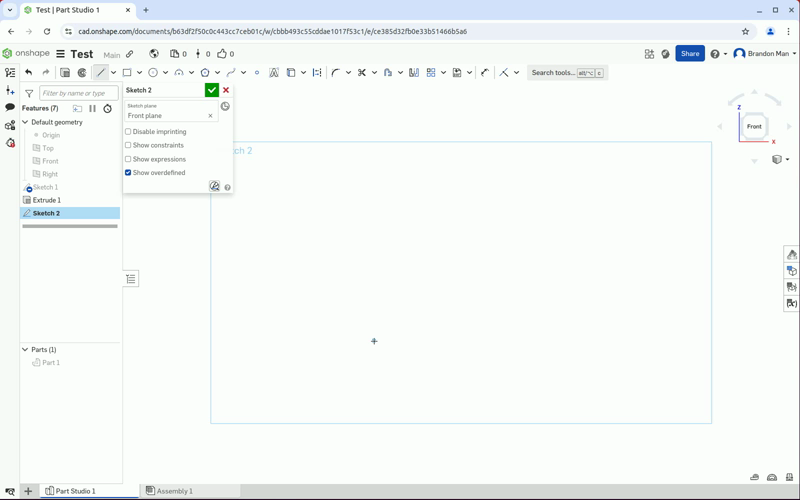
mouse_move(484, 340)
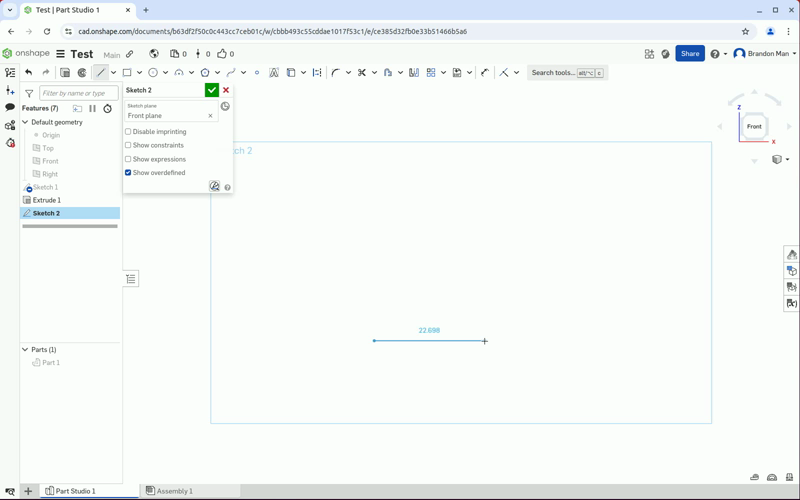
click(484, 340)
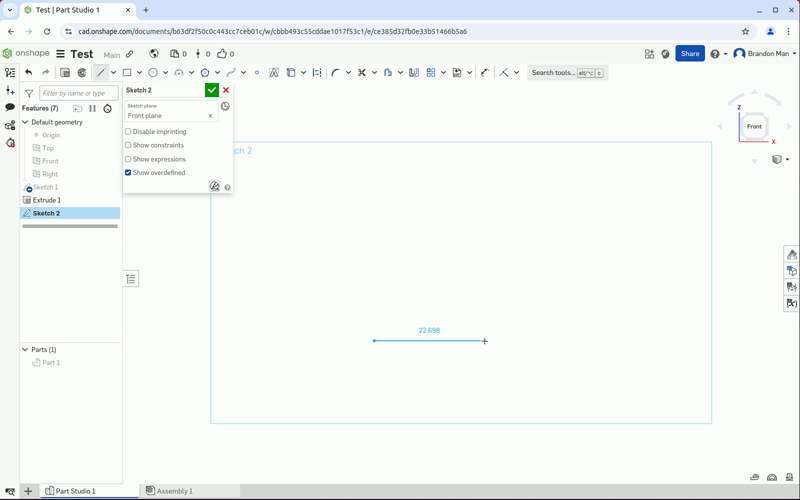
key_up(shift)
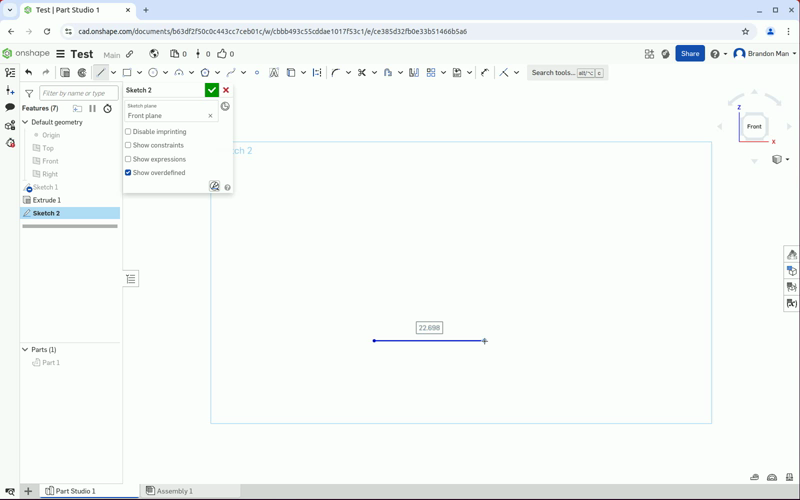
key(esc)
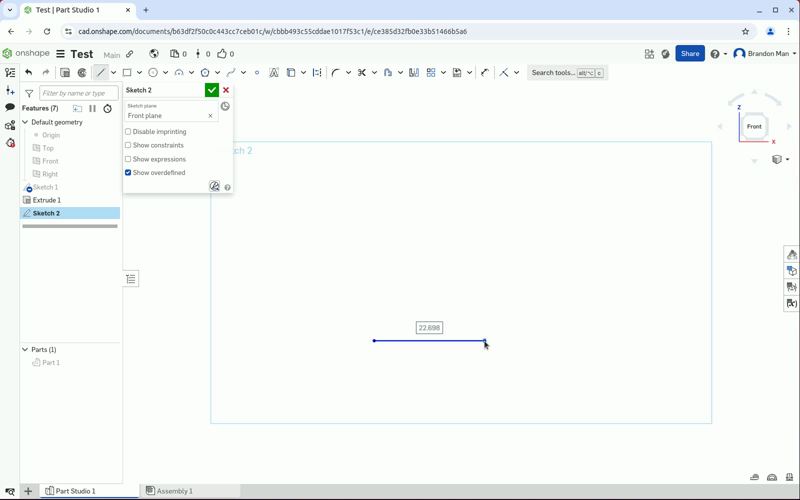
key(a)
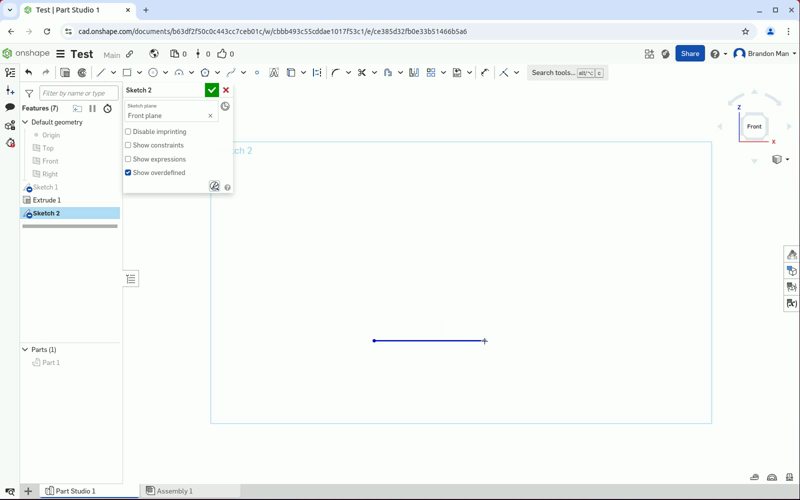
mouse_move(484, 340)
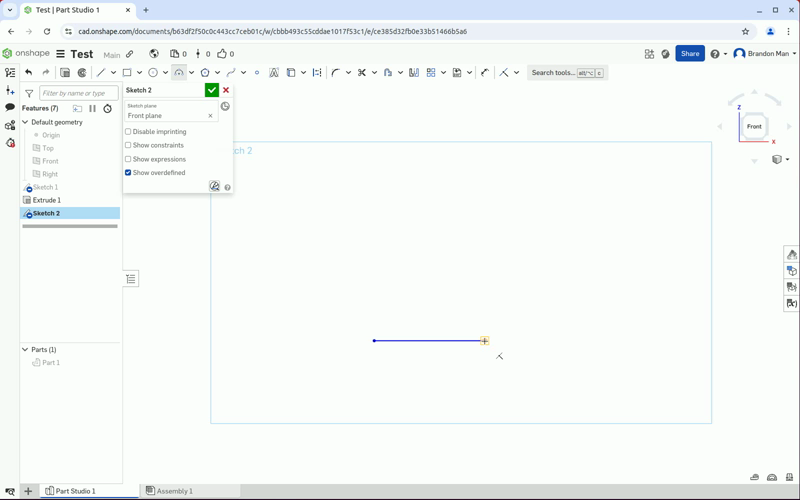
click(484, 340)
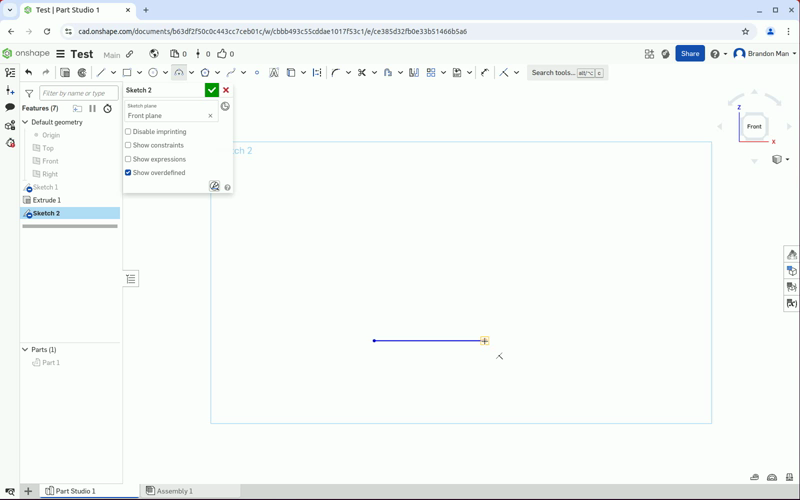
key_down(shift)
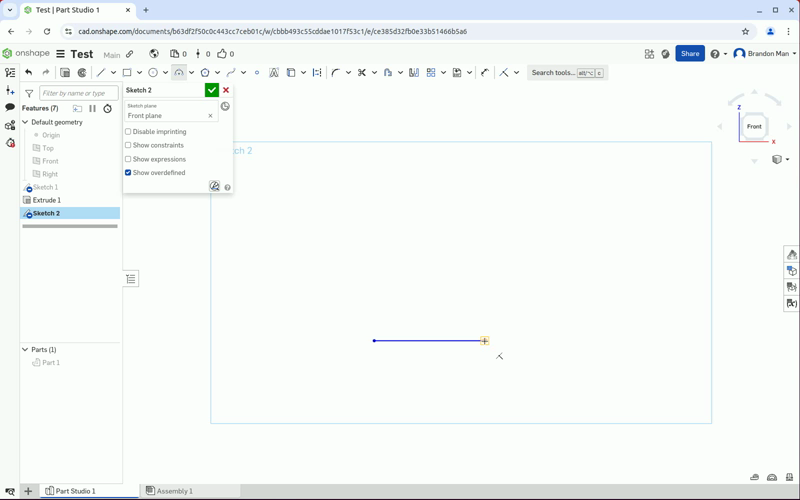
mouse_move(484, 320)
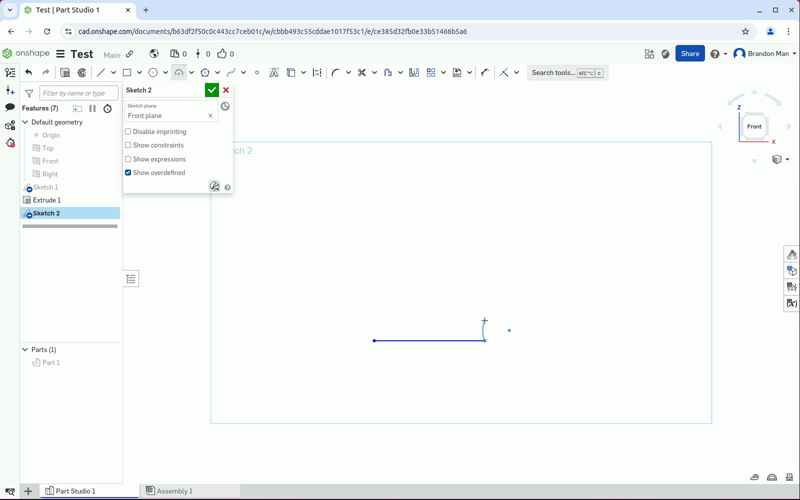
click(484, 320)
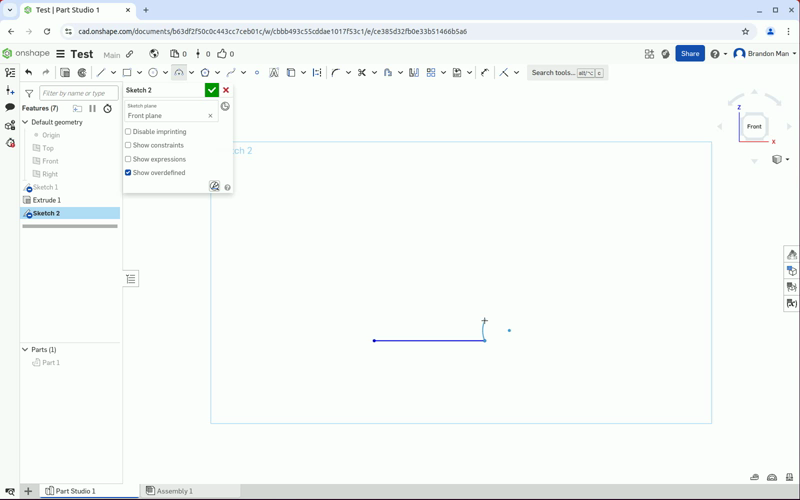
mouse_move(494, 330)
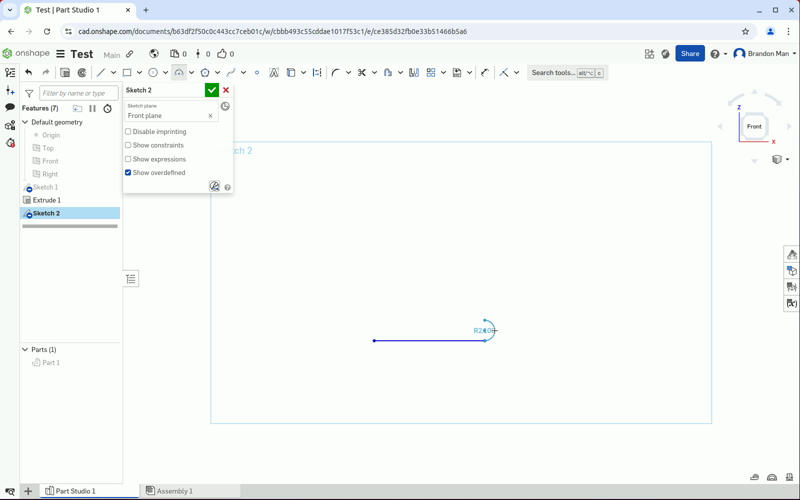
click(494, 330)
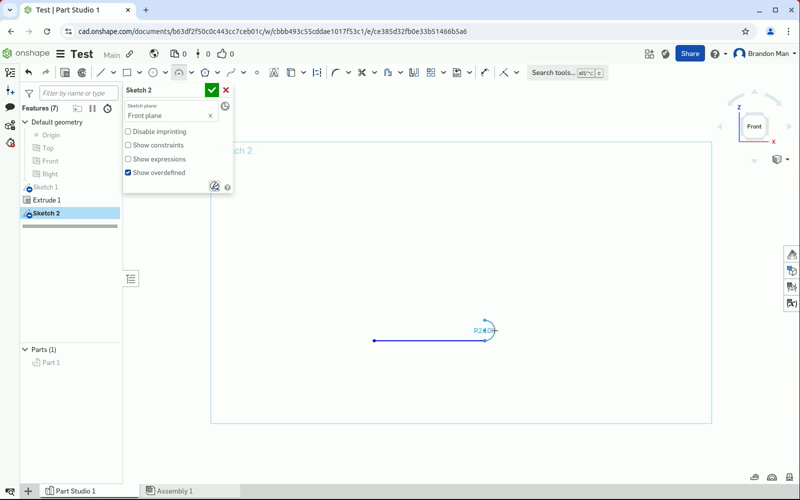
key_up(shift)
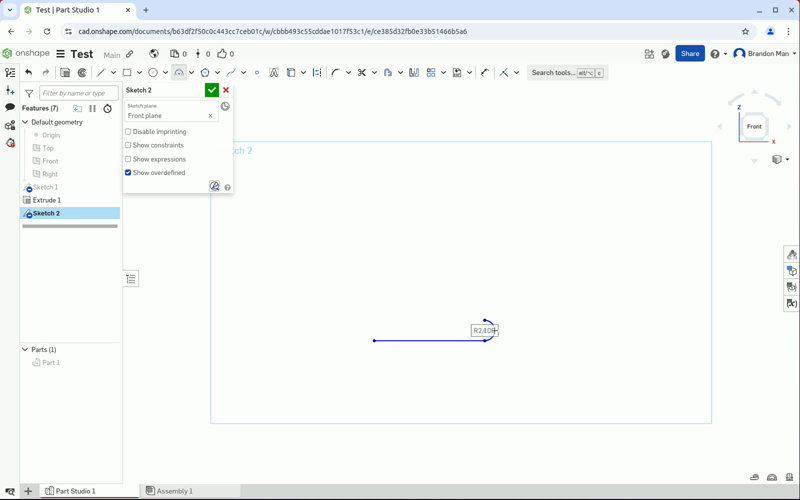
key(esc)
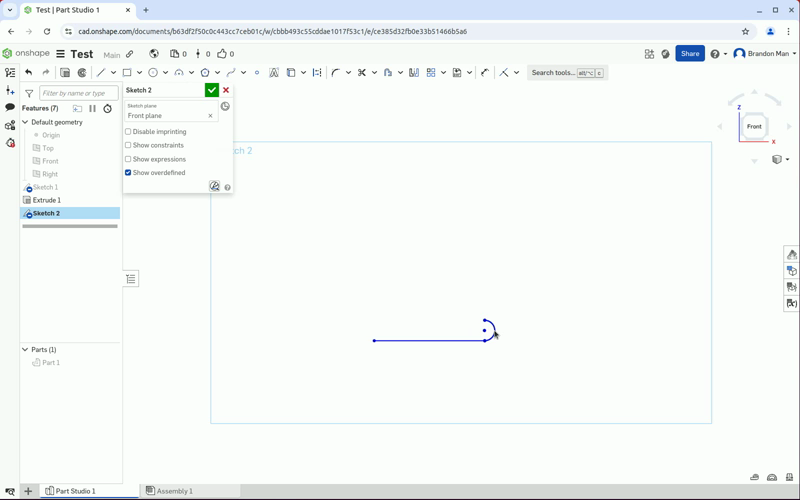
key(l)
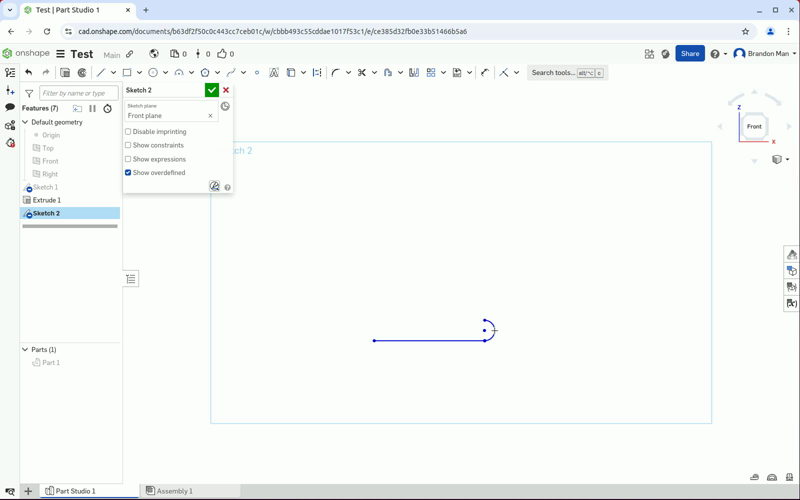
mouse_move(484, 320)
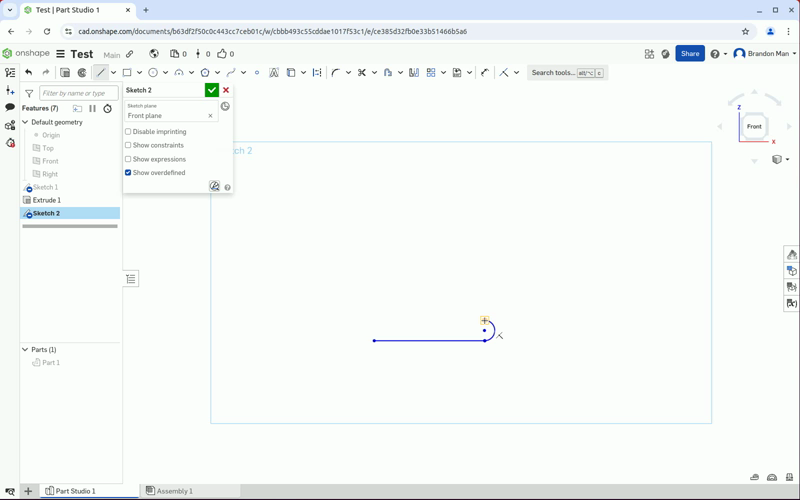
click(484, 320)
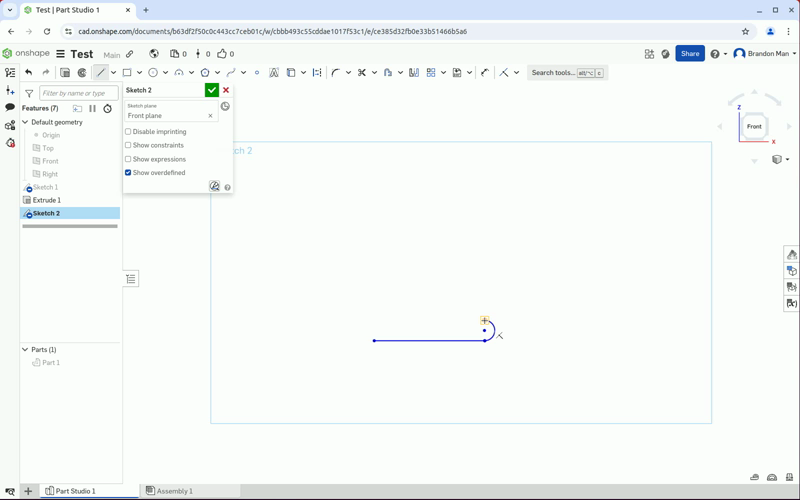
key_down(shift)
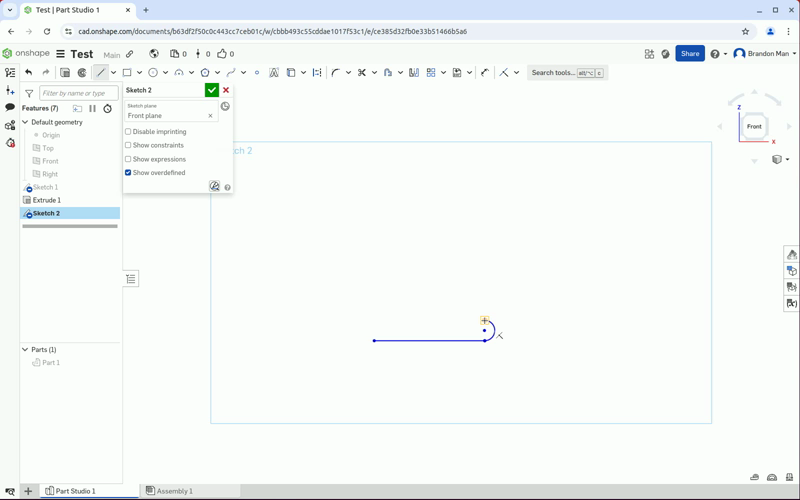
mouse_move(374, 320)
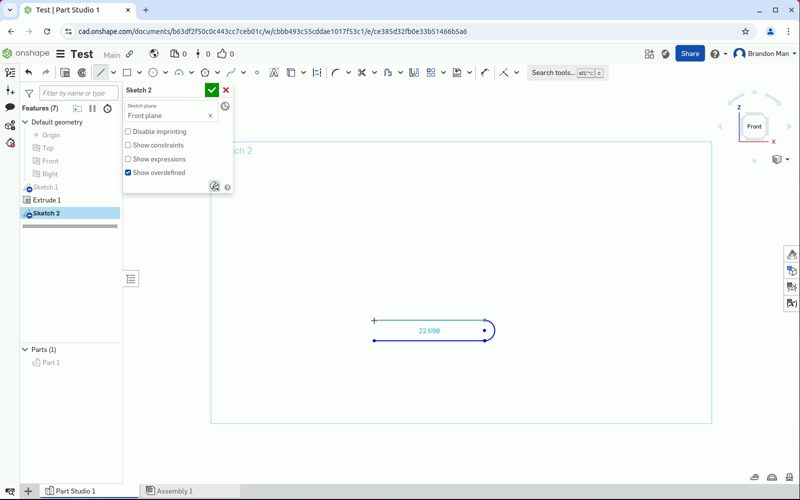
click(374, 320)
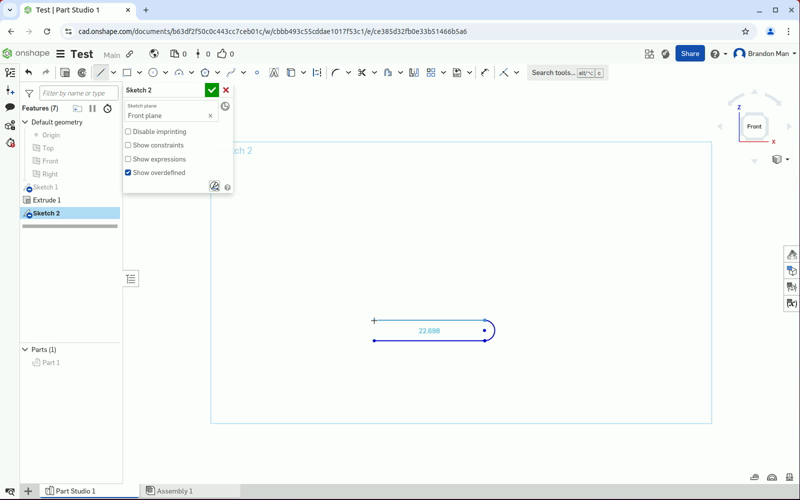
key_up(shift)
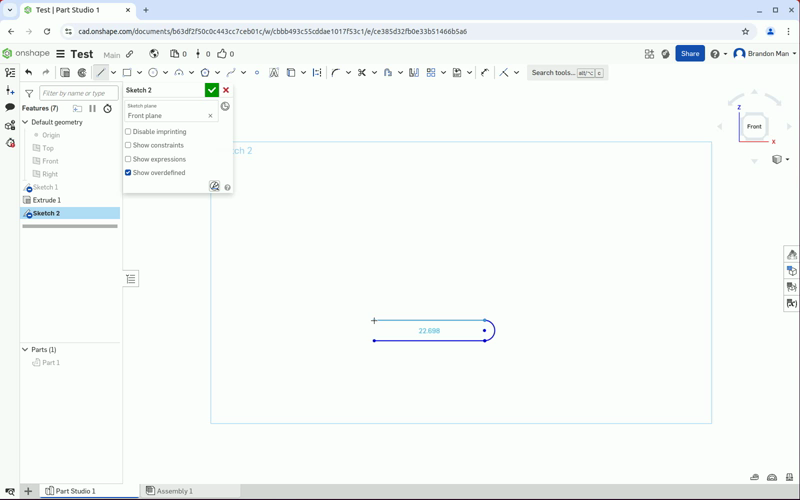
mouse_move(404, 320)
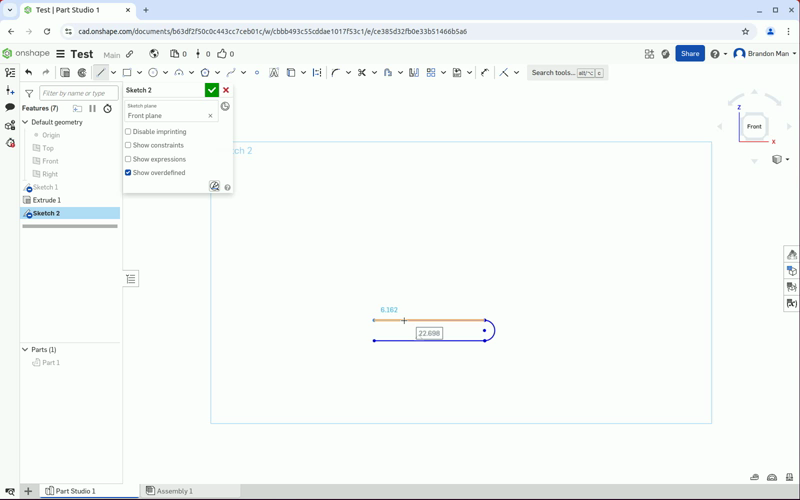
key_down(shift)
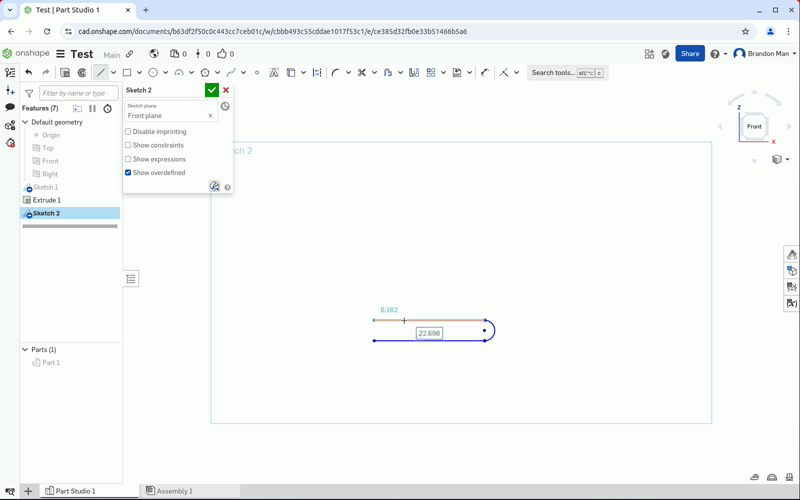
mouse_move(374, 340)
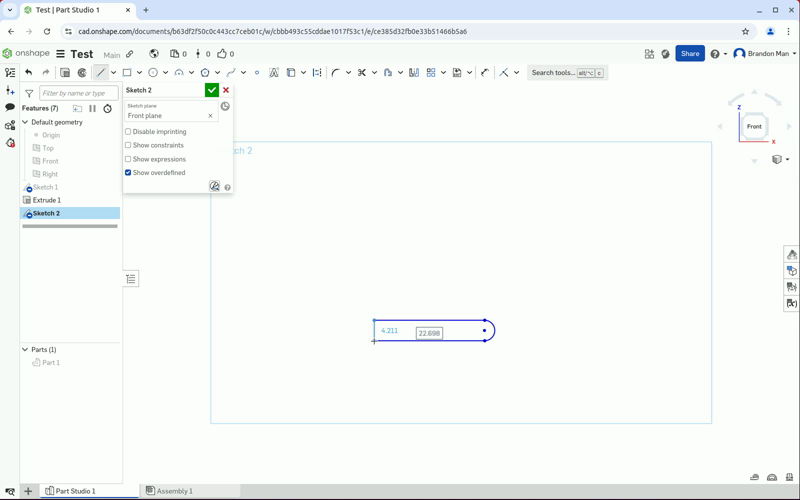
key_up(shift)
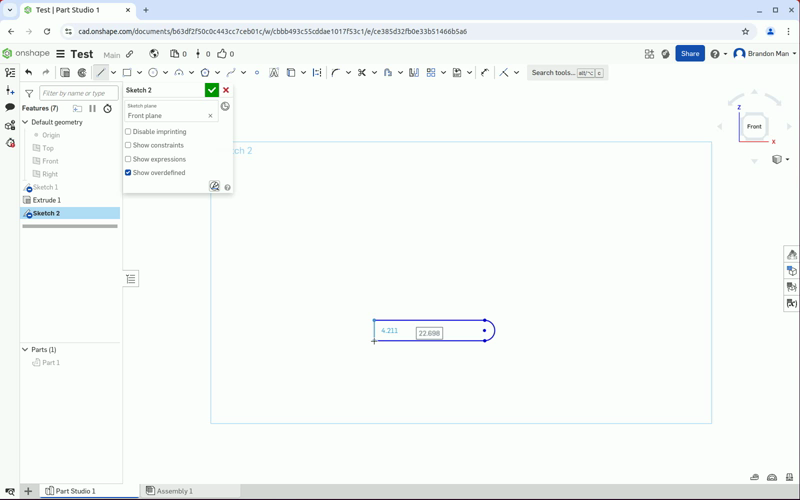
click(374, 340)
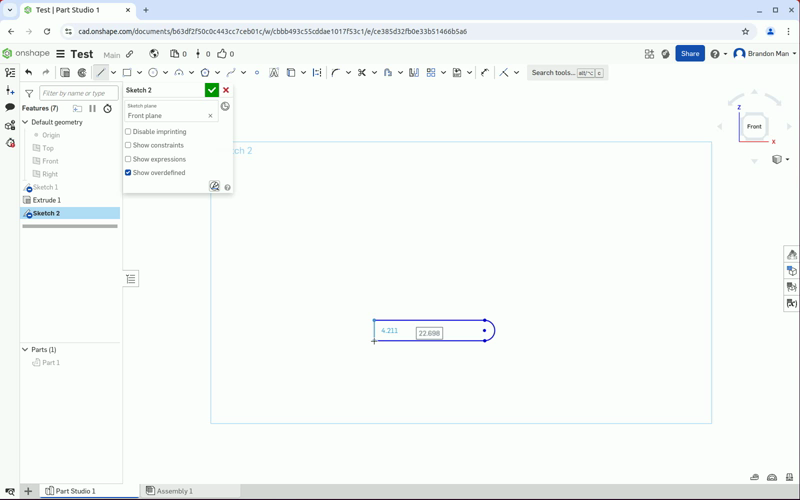
key(esc)
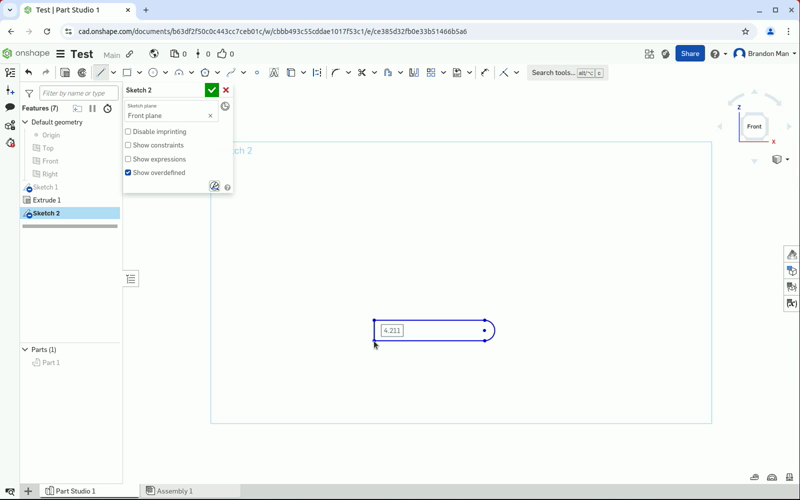
mouse_move(444, 332)
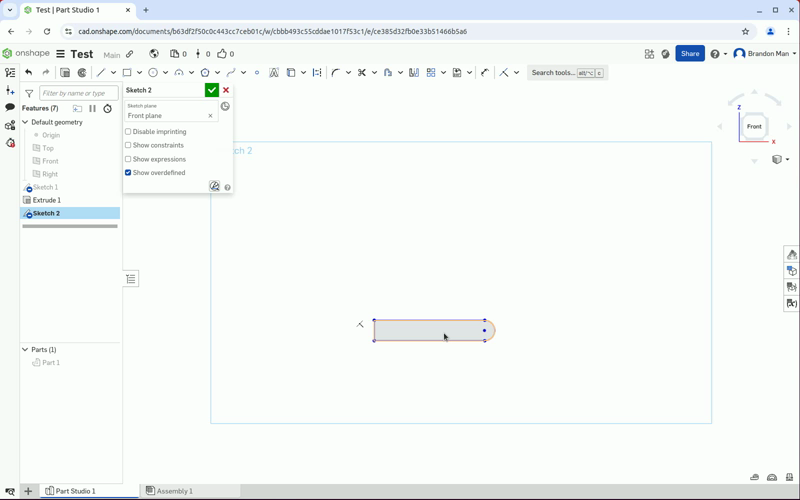
click(444, 332)
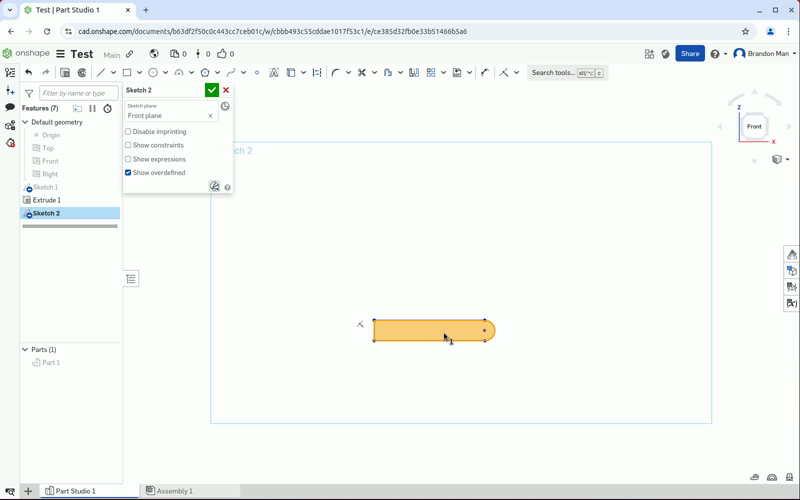
mouse_move(73, 352)
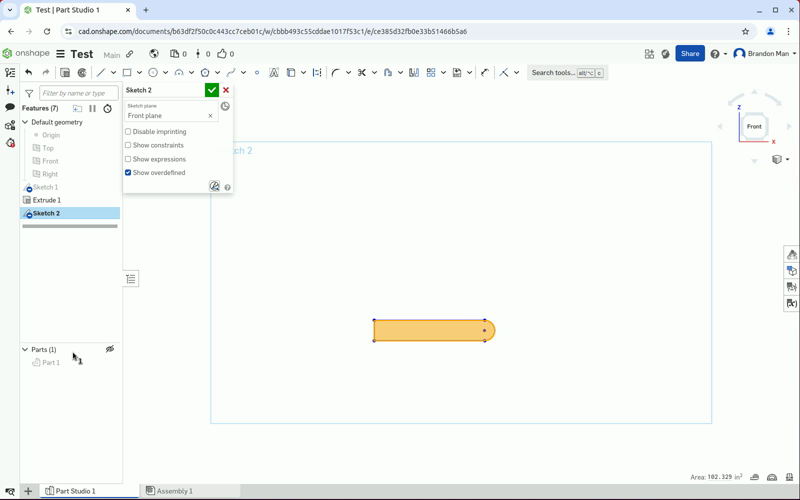
key(shift+y)
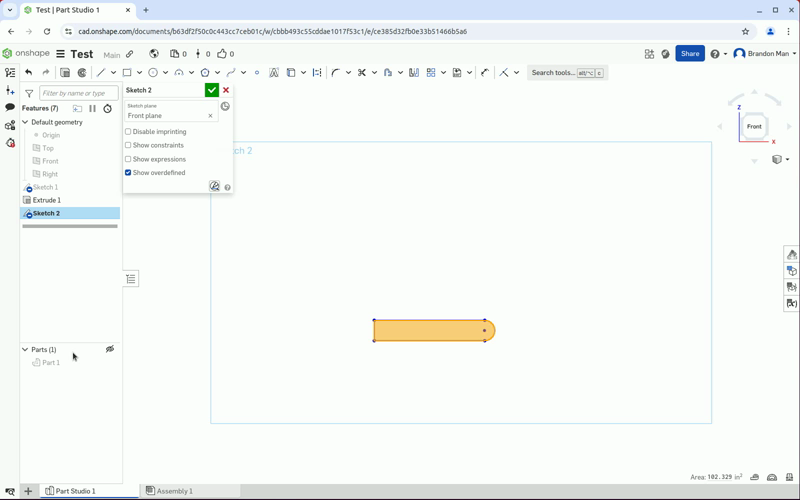
key(shift+e)
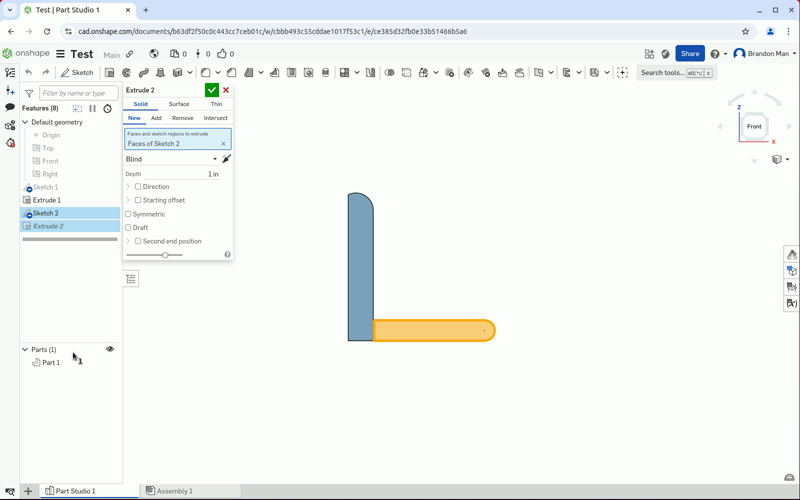
mouse_move(143, 106)
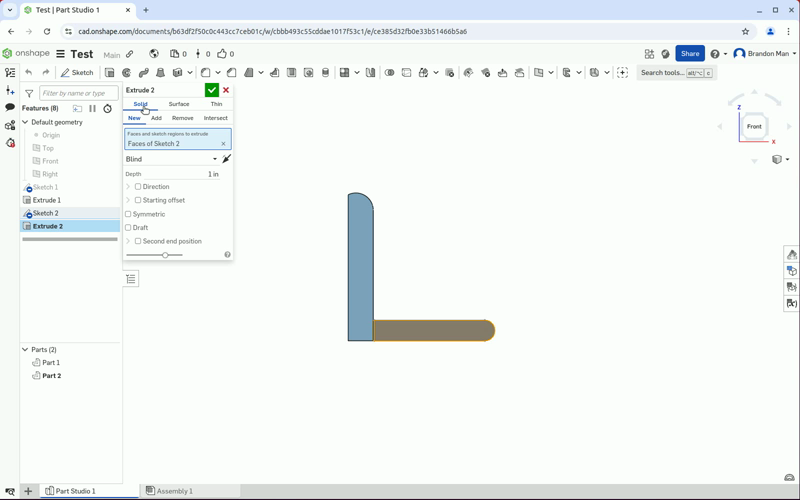
click(143, 106)
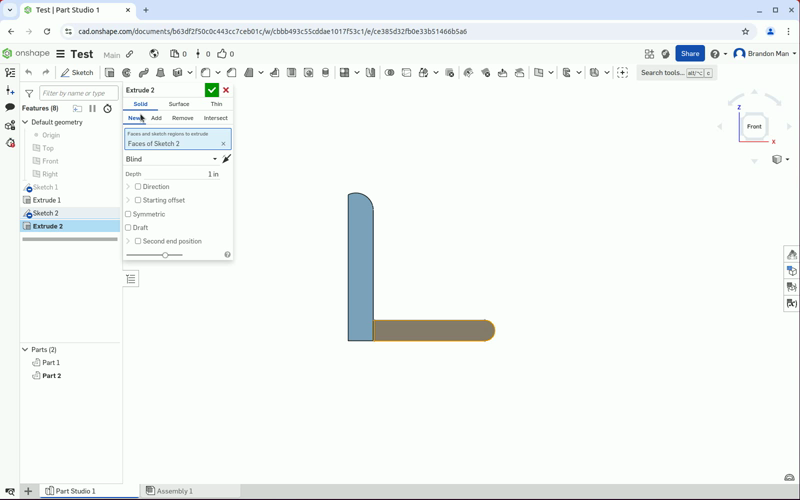
mouse_move(137, 120)
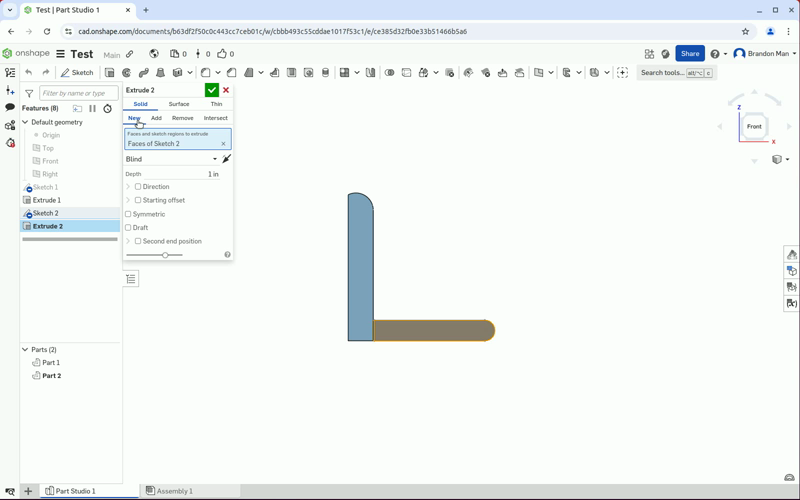
click(137, 120)
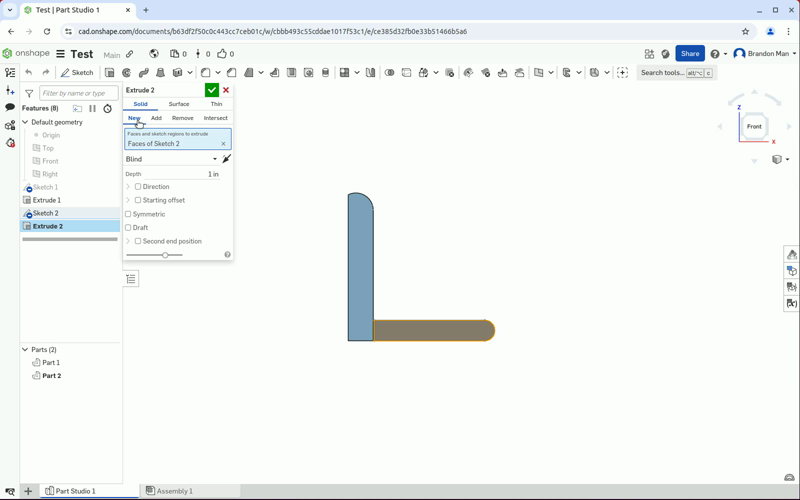
key(tab, 4)
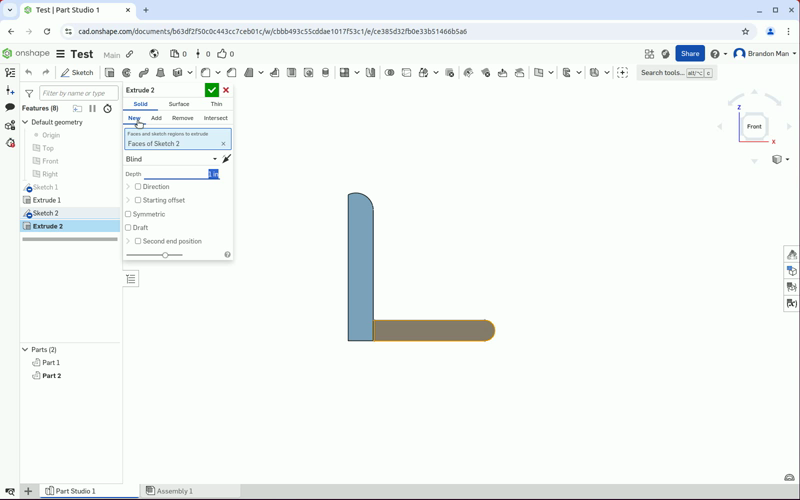
text(22.868)
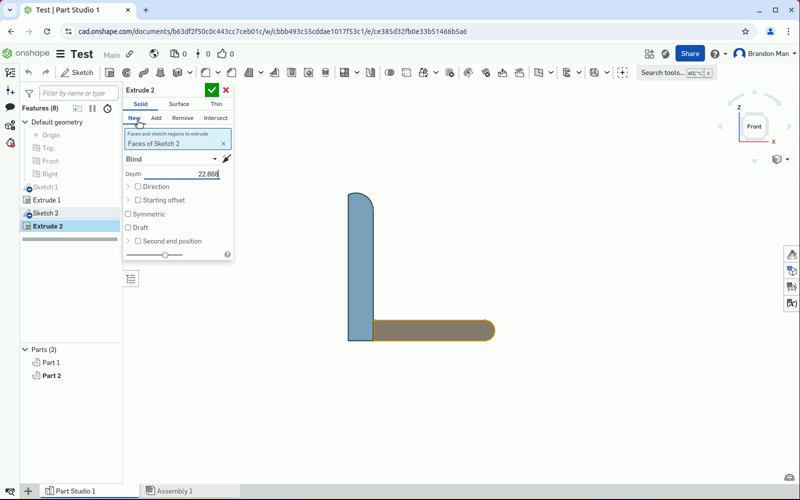
key(enter)
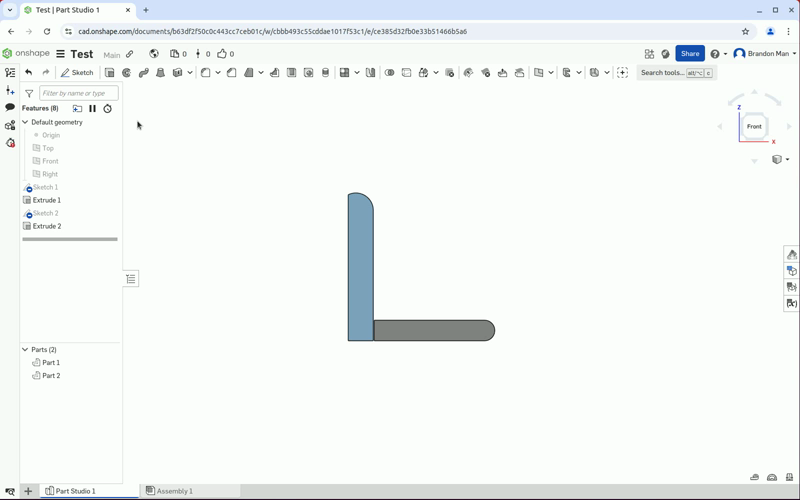
key(shift+h)
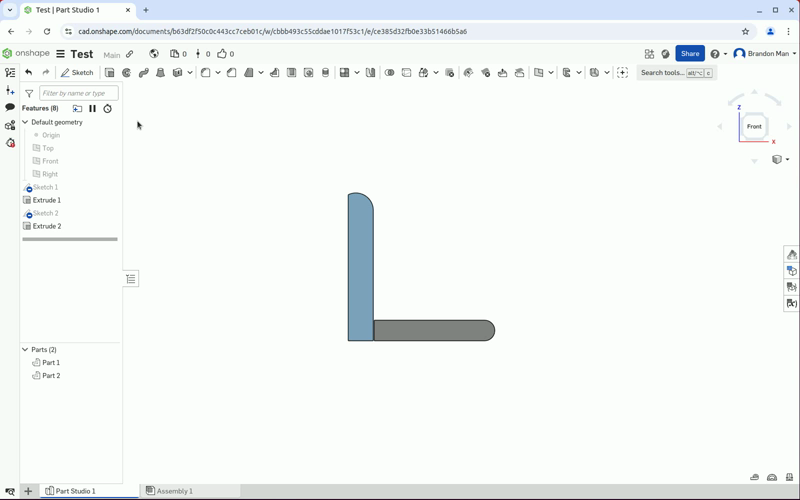
key(shift+h)
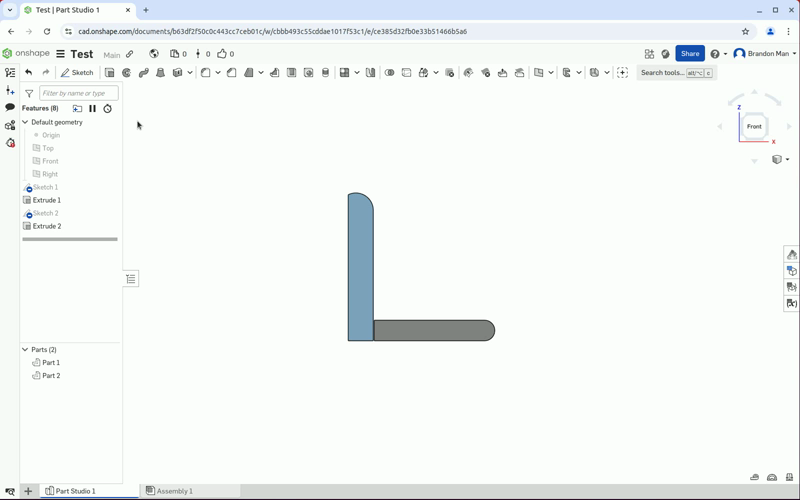
mouse_move(73, 189)
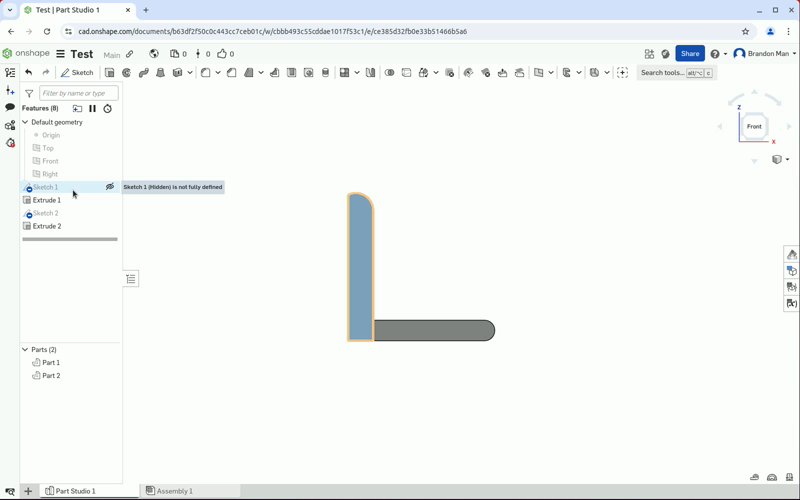
click(73, 189)
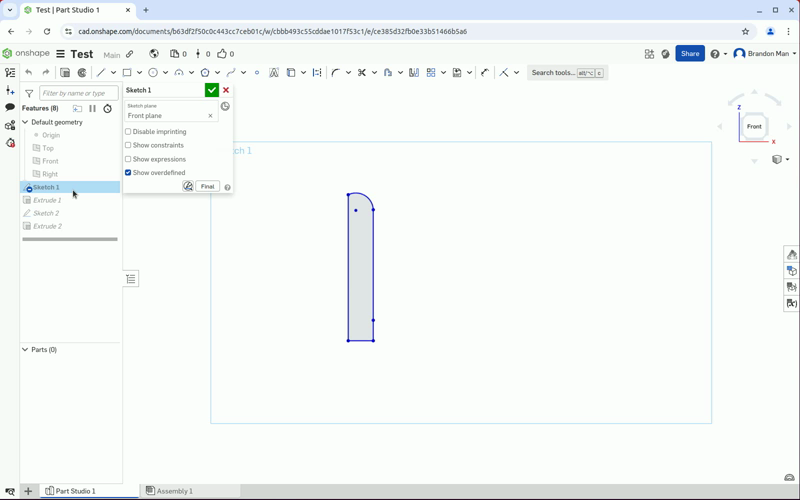
mouse_move(229, 92)
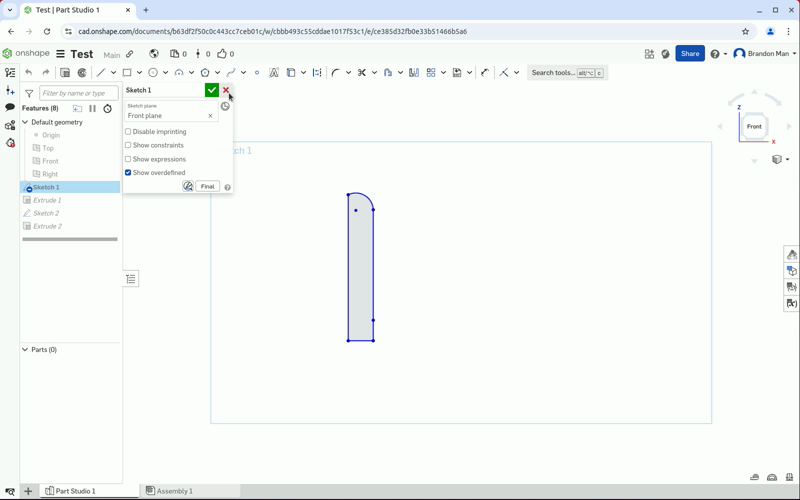
click(229, 92)
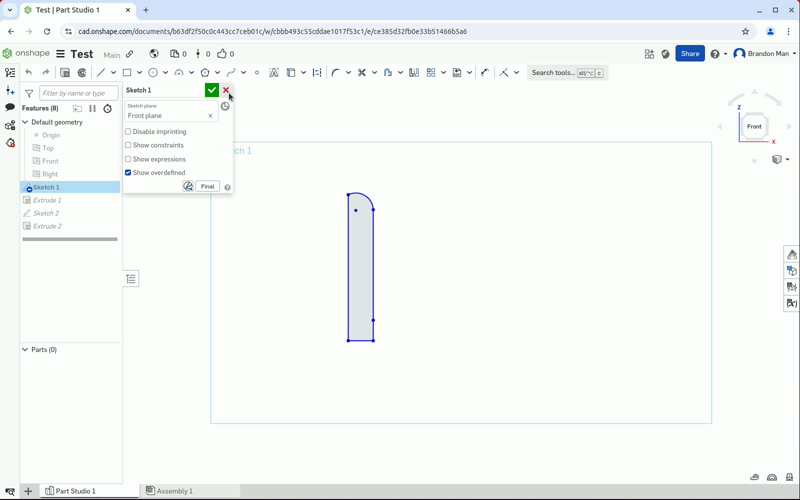
key(shift+s)
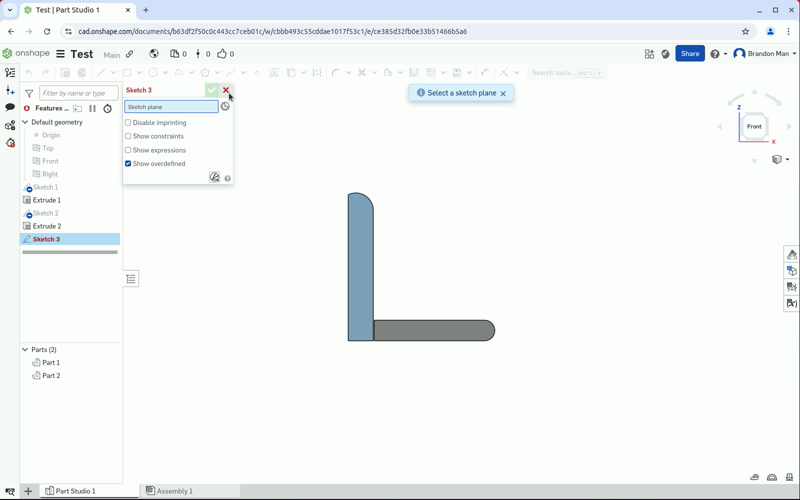
mouse_move(73, 163)
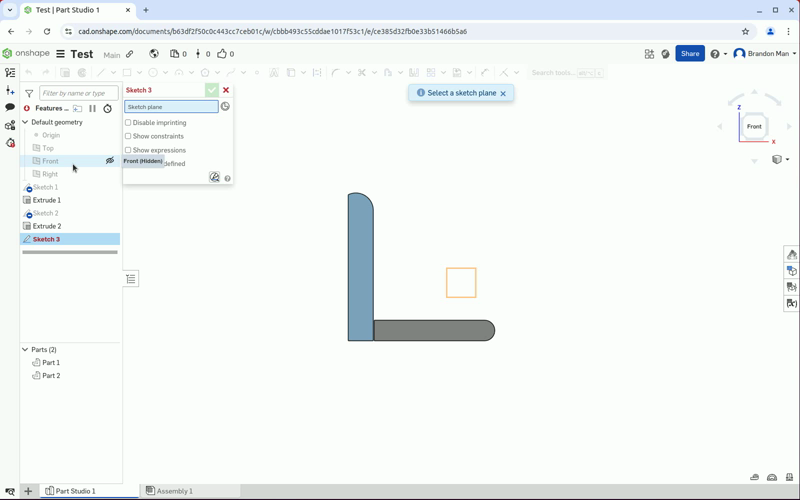
click(73, 163)
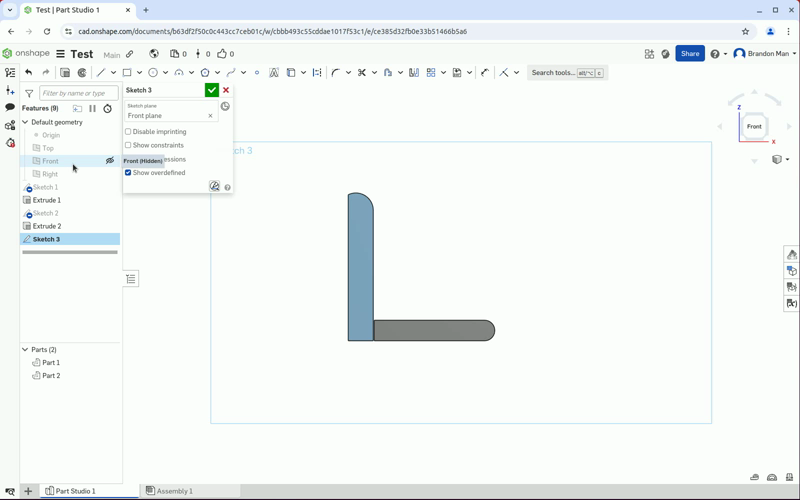
mouse_move(73, 352)
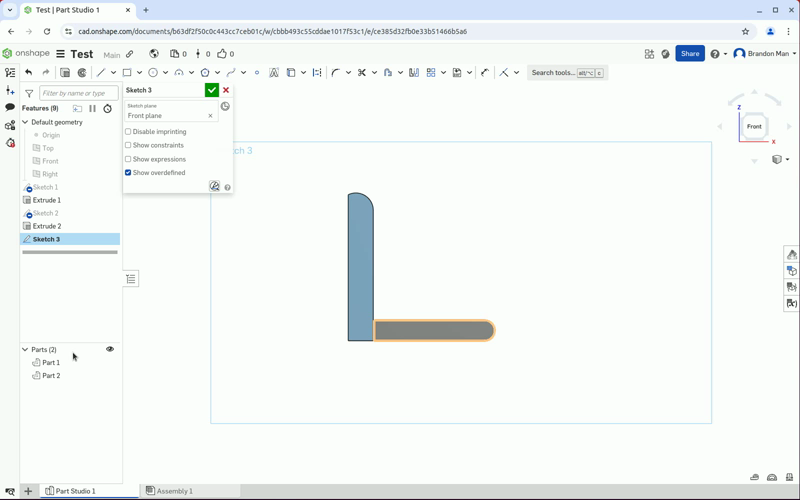
key(y)
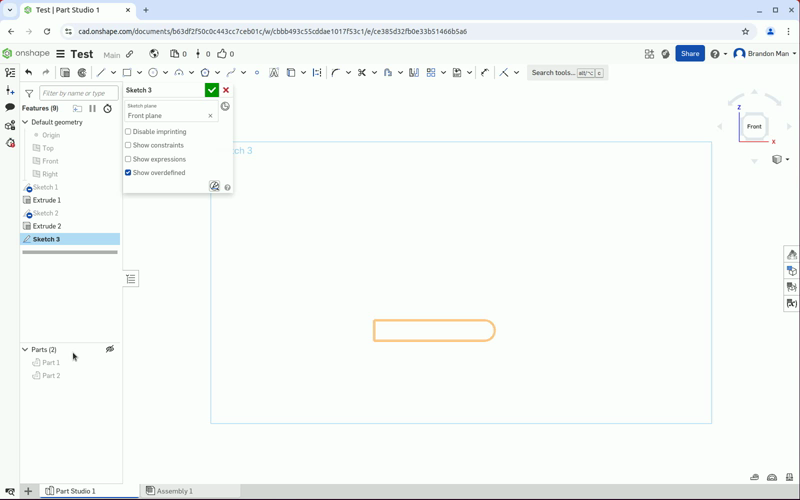
key(l)
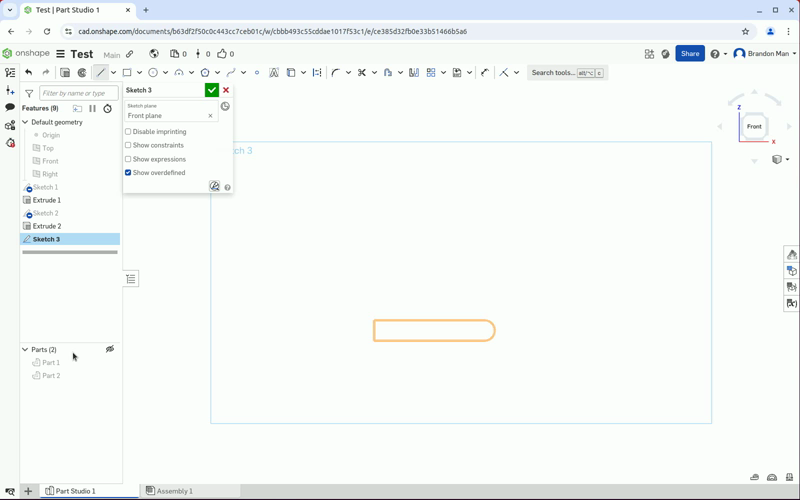
key_down(shift)
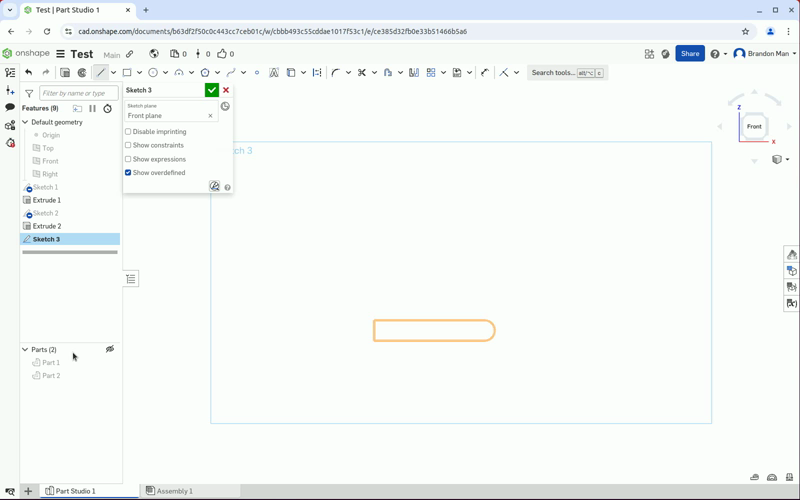
mouse_move(348, 340)
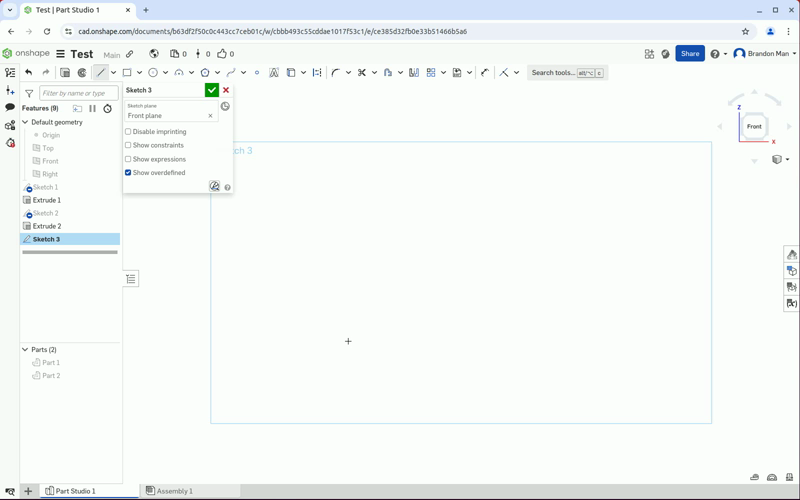
click(348, 340)
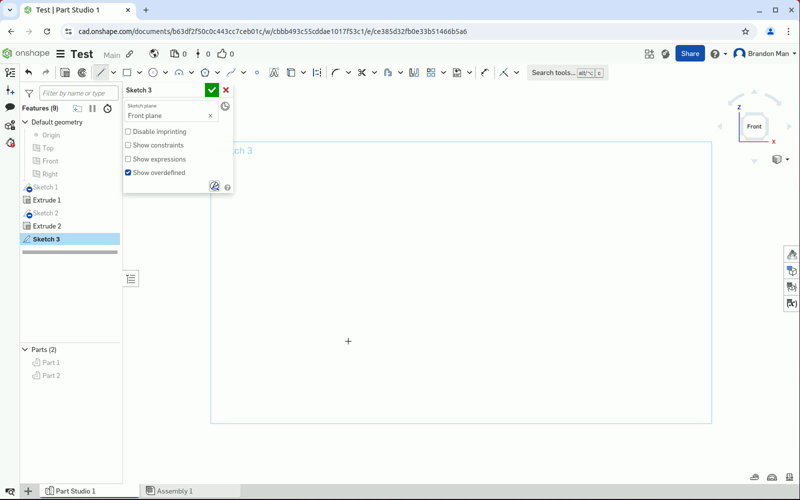
key_up(shift)
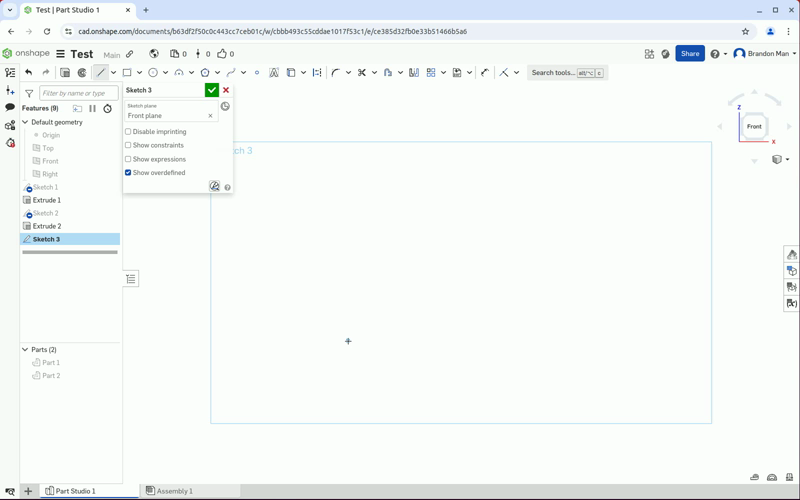
key_down(shift)
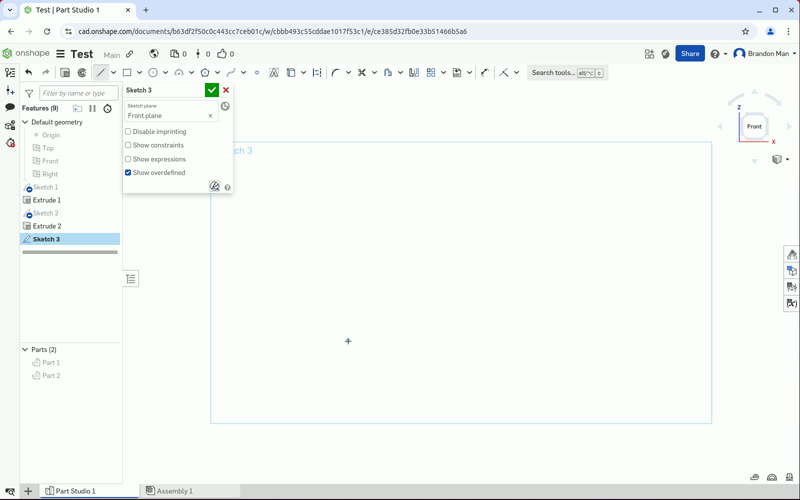
mouse_move(488, 340)
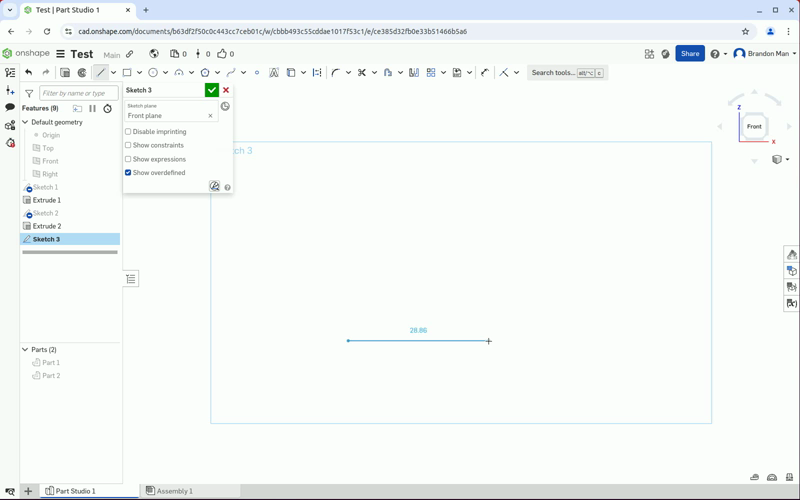
click(488, 340)
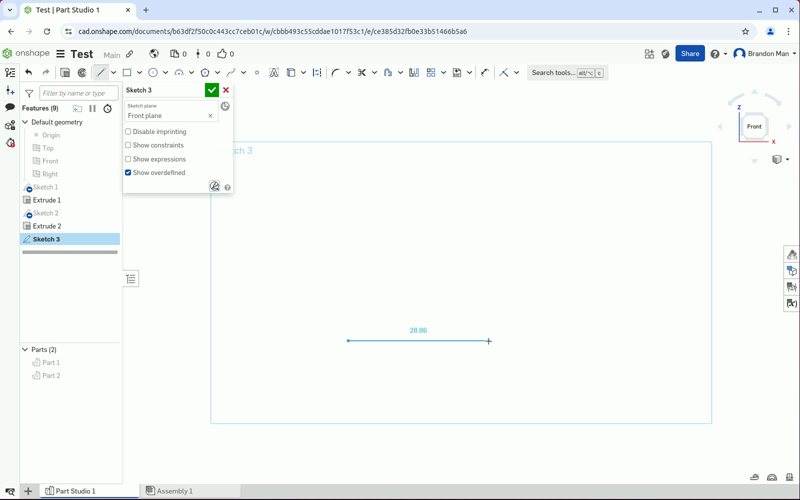
key_up(shift)
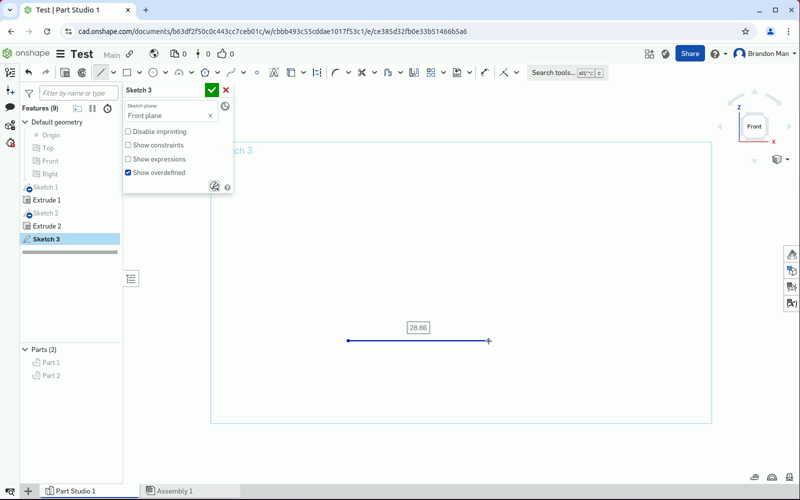
key_down(shift)
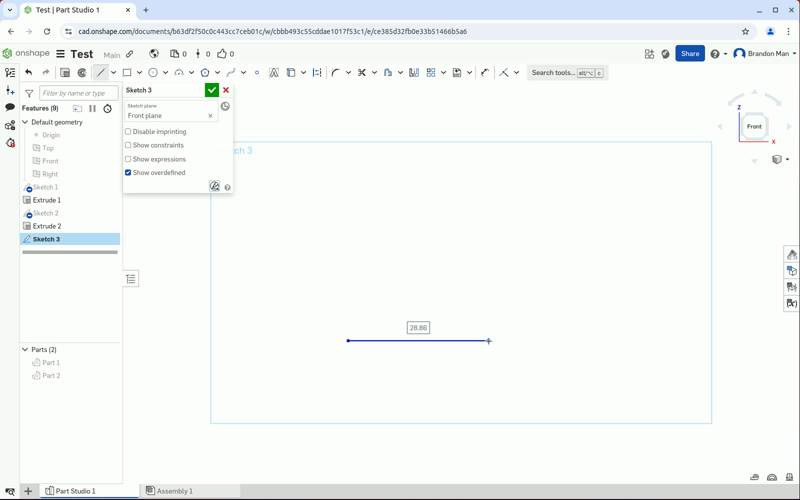
mouse_move(488, 195)
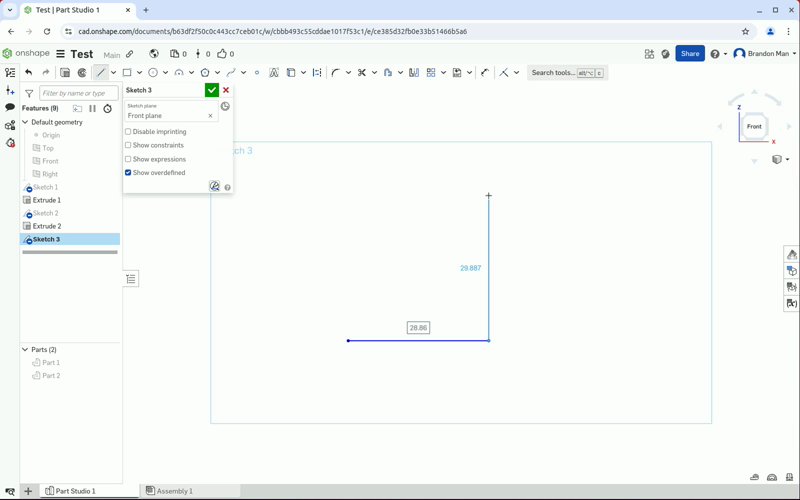
click(488, 195)
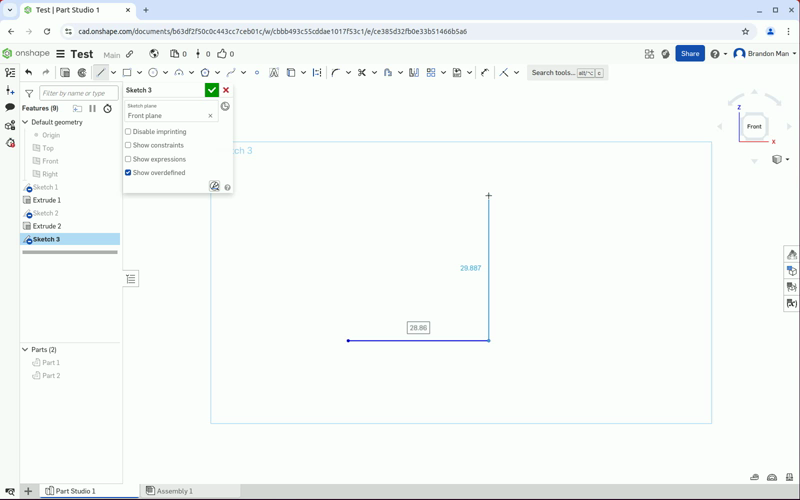
key_up(shift)
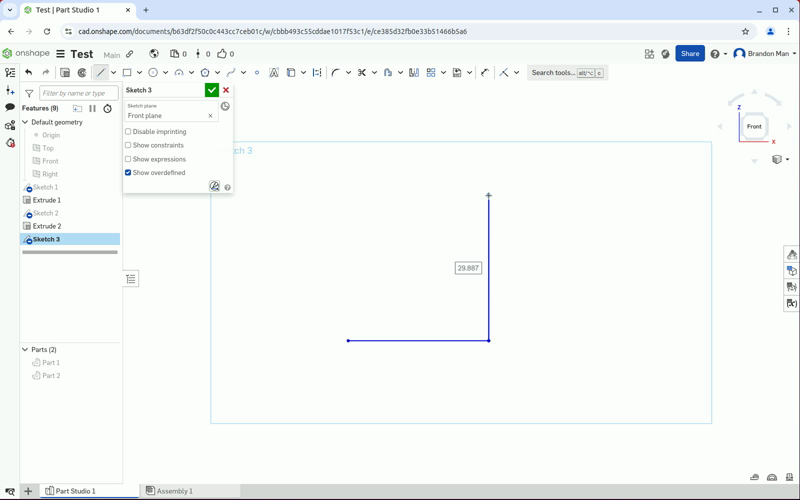
key_down(shift)
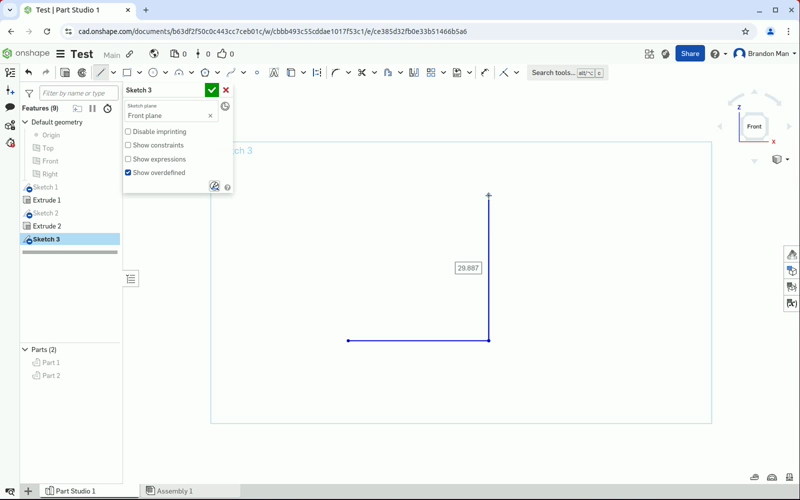
mouse_move(348, 195)
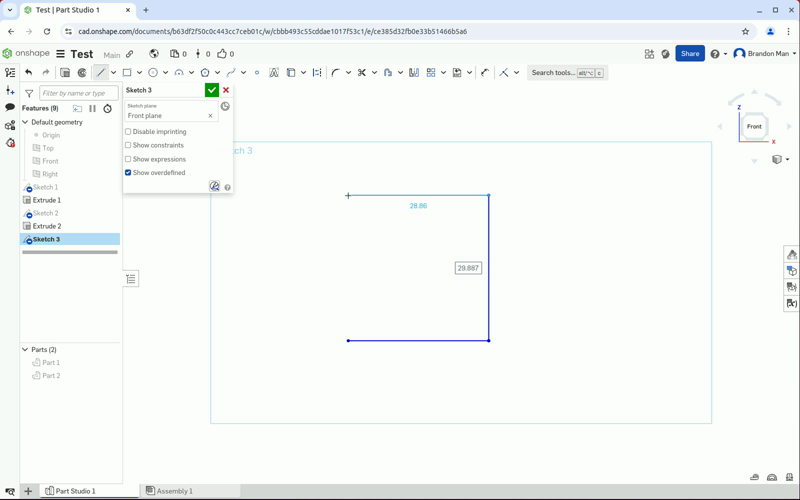
click(348, 195)
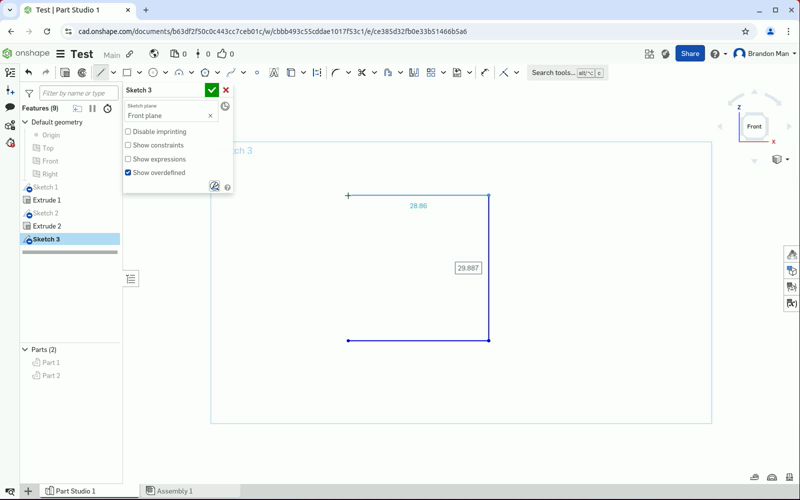
key_up(shift)
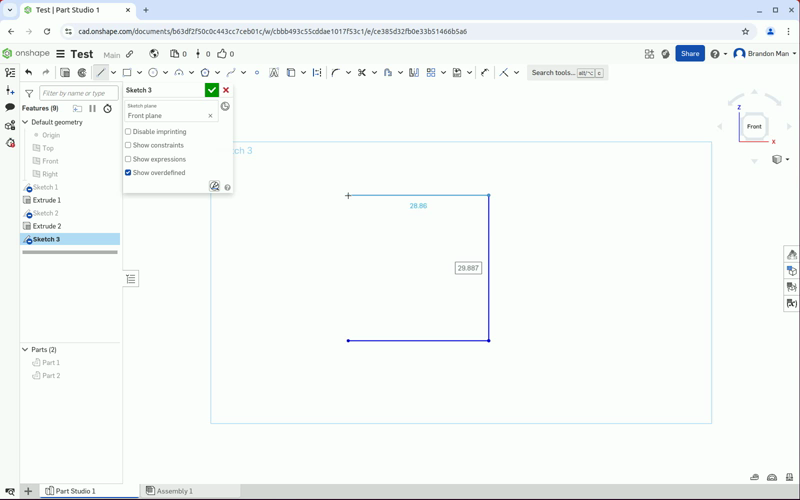
key_down(shift)
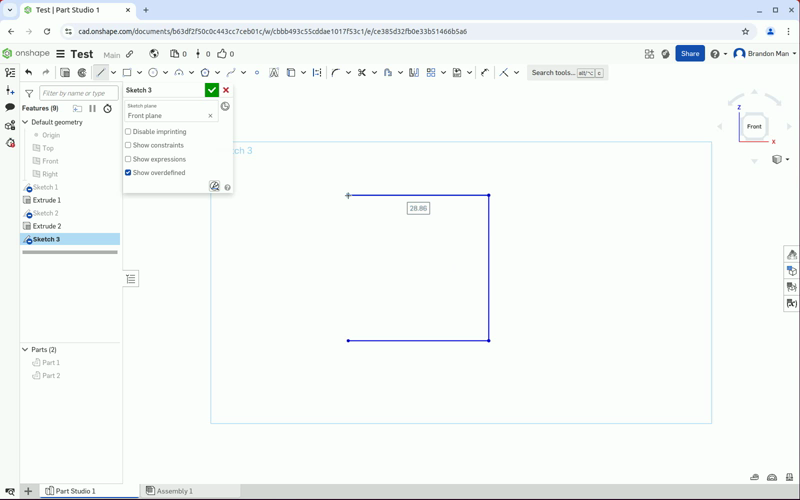
mouse_move(348, 340)
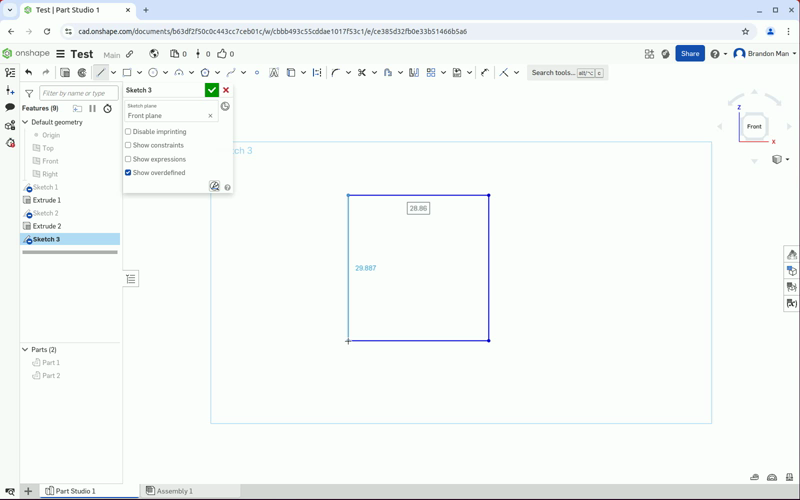
key_up(shift)
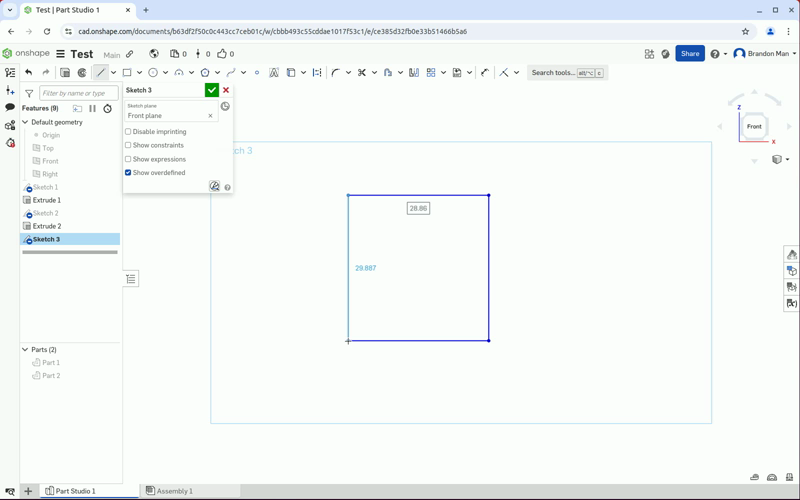
click(348, 340)
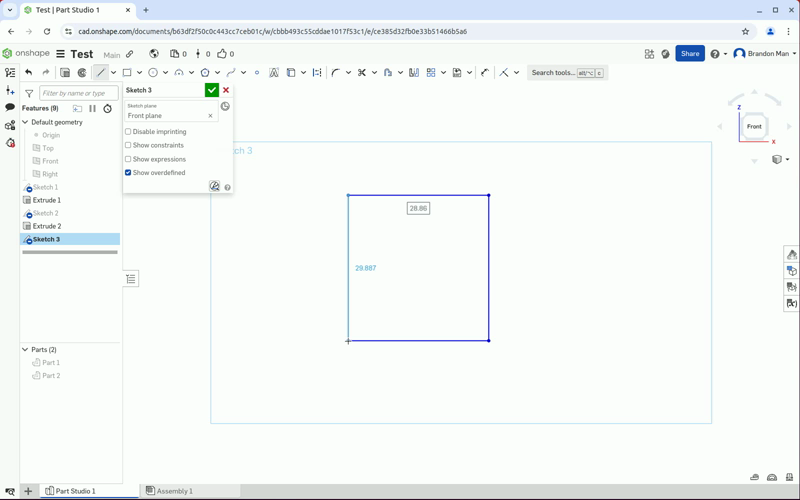
key(esc)
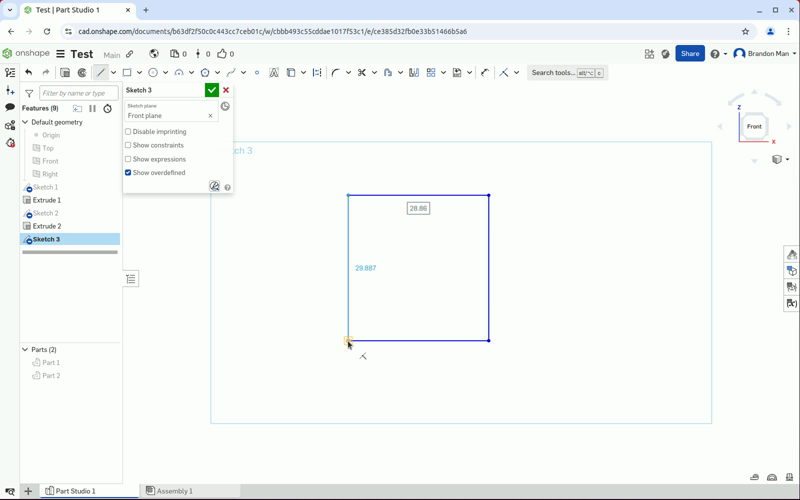
mouse_move(405, 222)
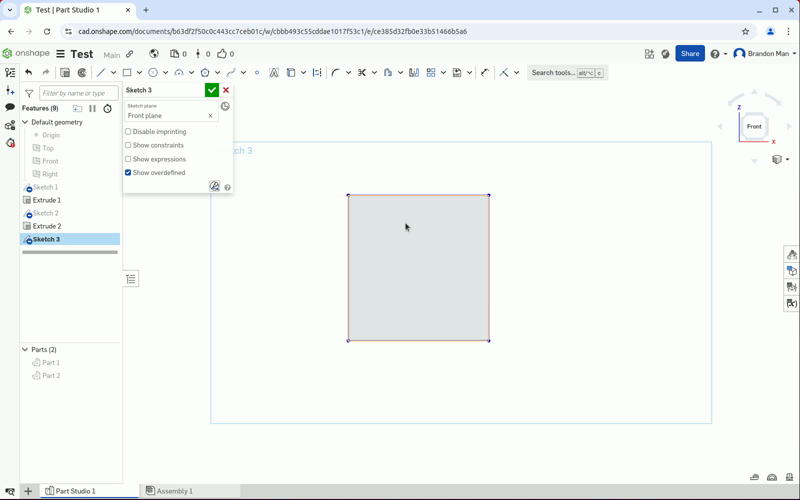
click(405, 222)
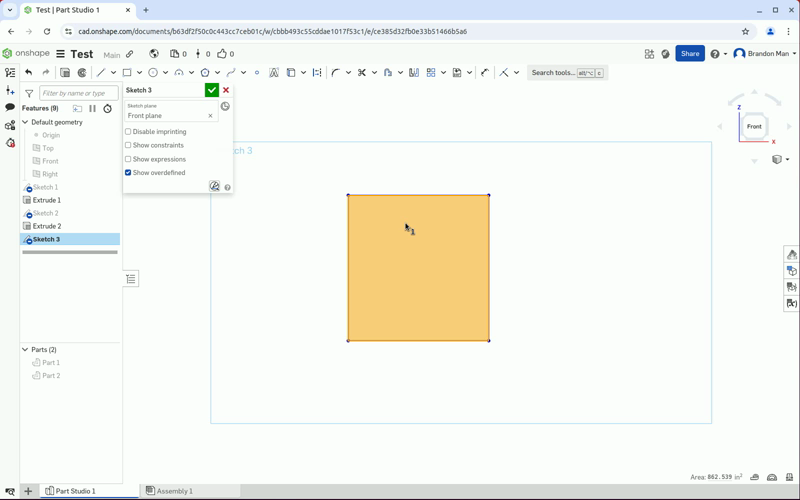
mouse_move(73, 352)
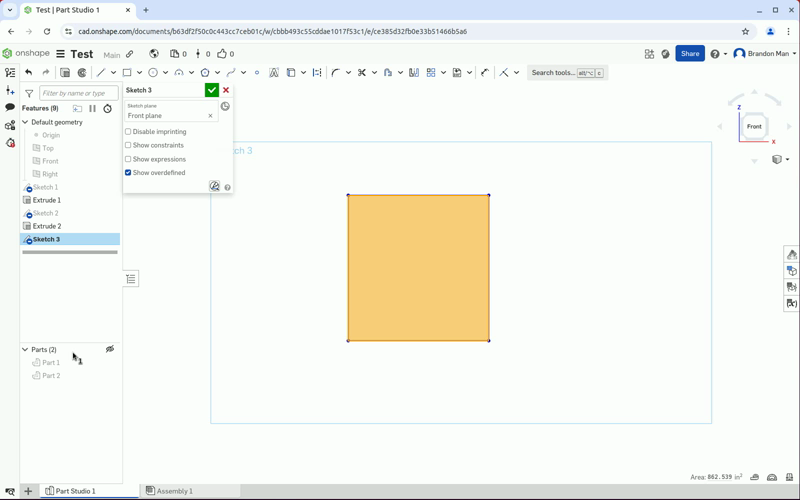
key(shift+y)
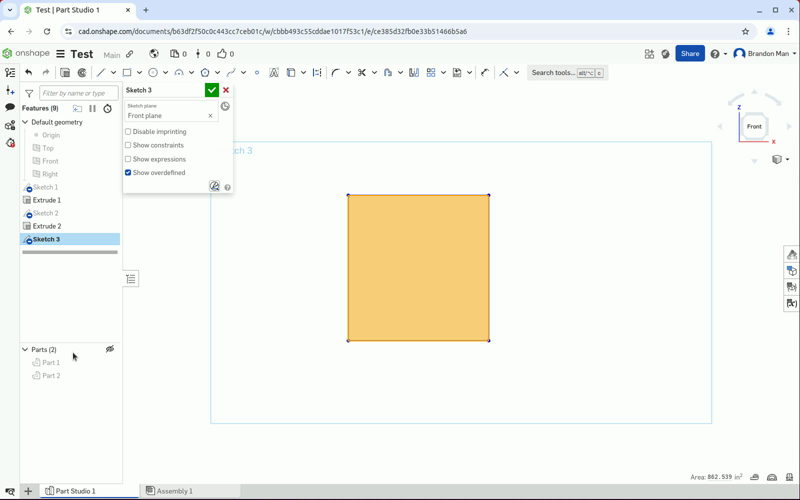
key(shift+e)
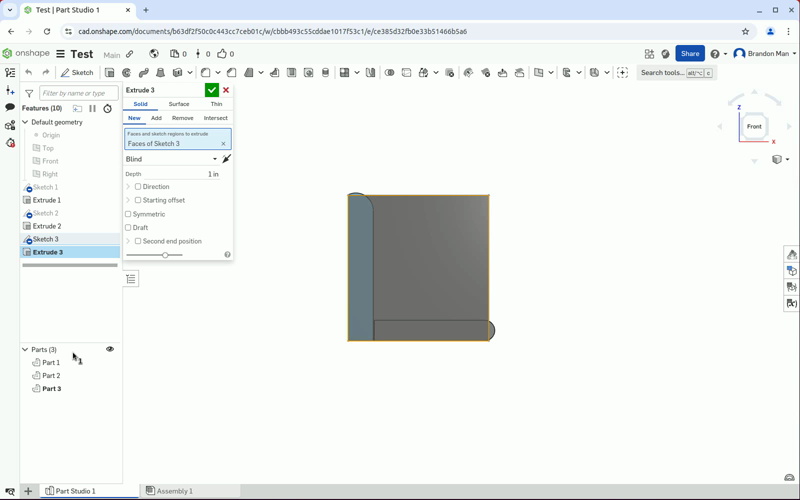
mouse_move(143, 106)
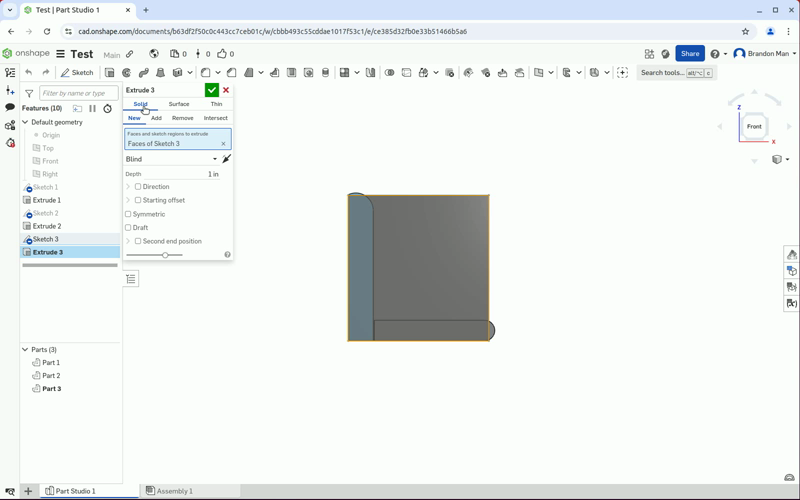
click(143, 106)
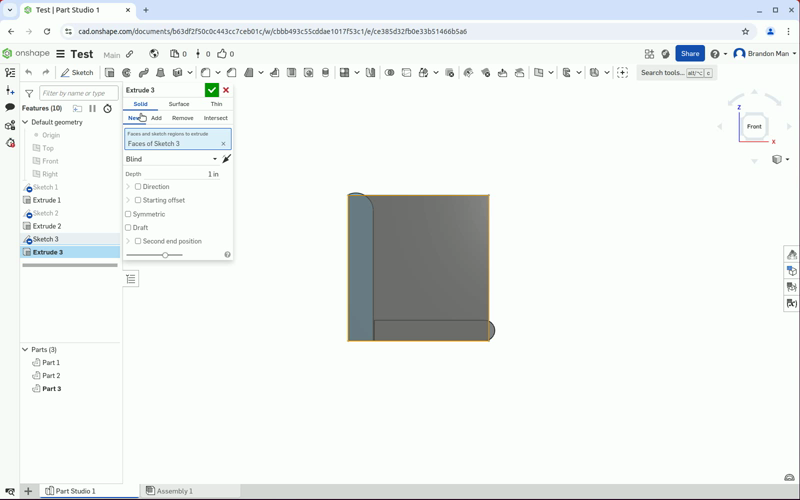
mouse_move(137, 120)
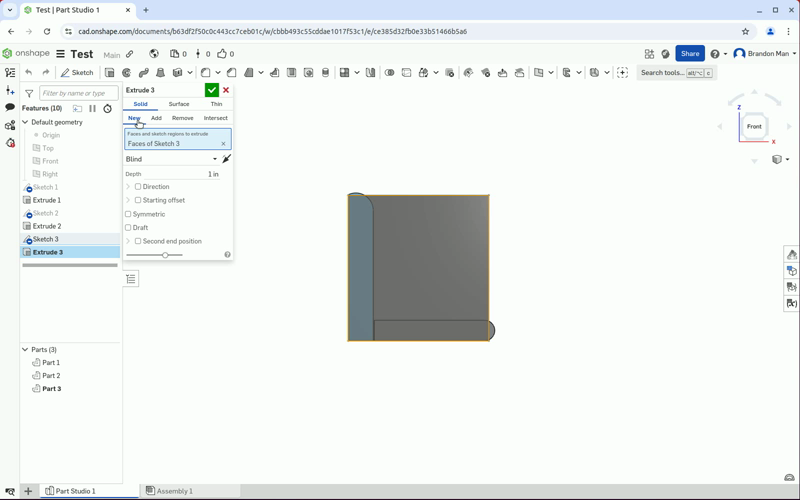
click(137, 120)
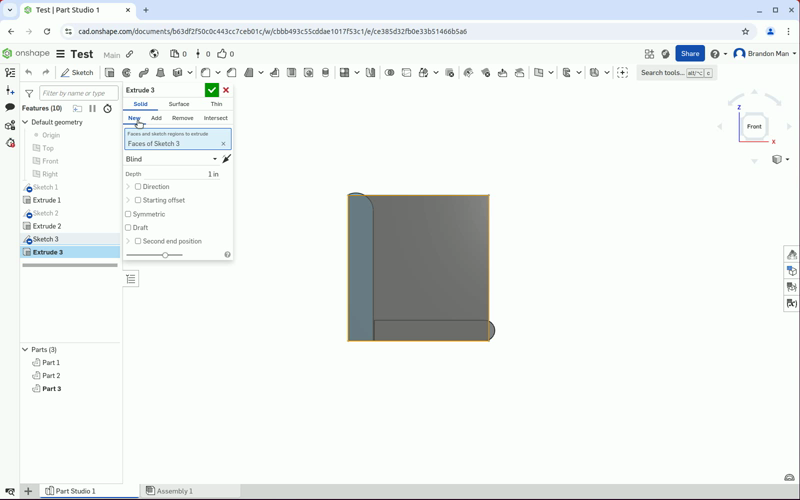
key(tab, 4)
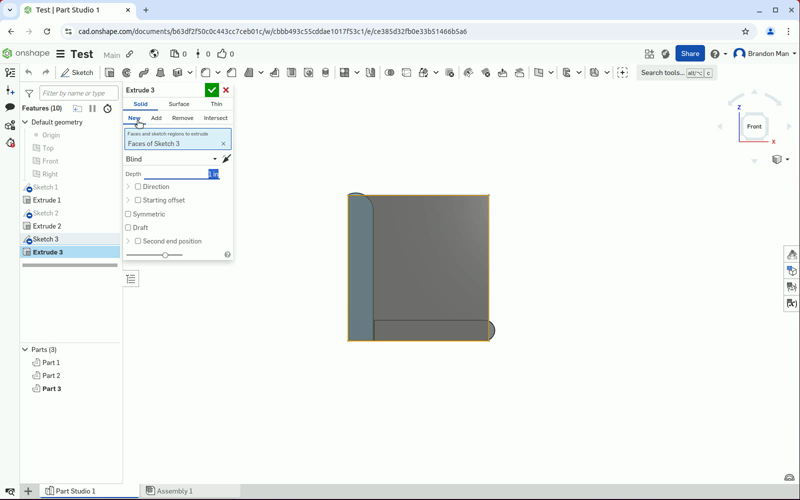
text(2.166)
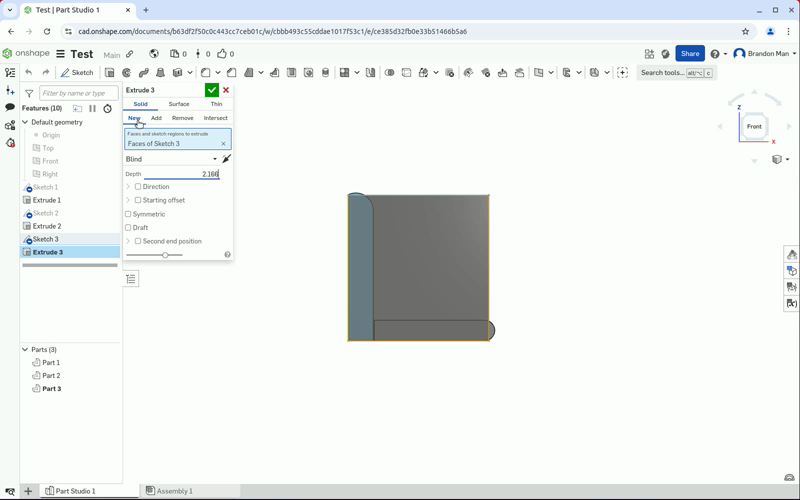
key(enter)
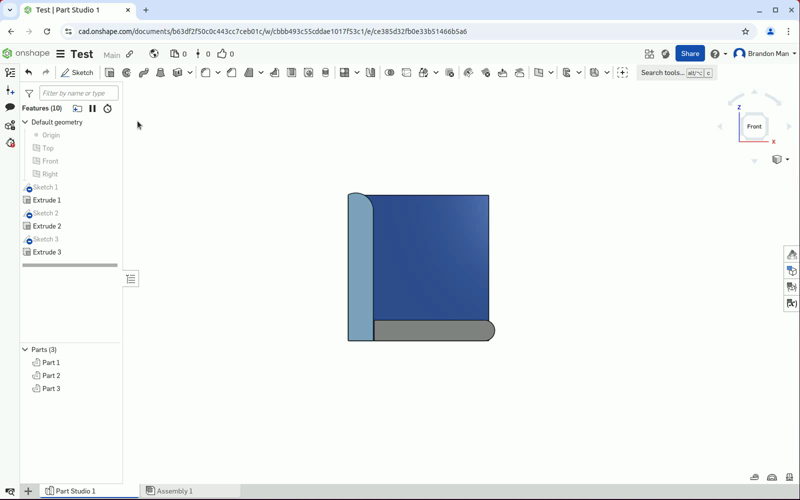
key(shift+h)
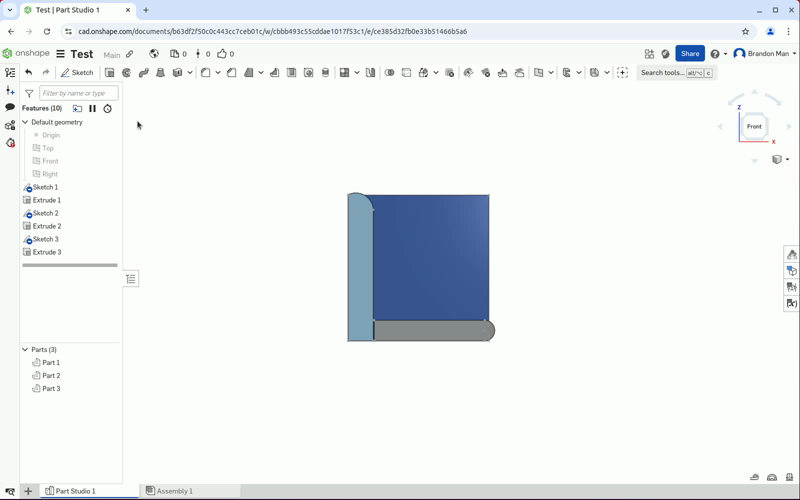
key(shift+h)
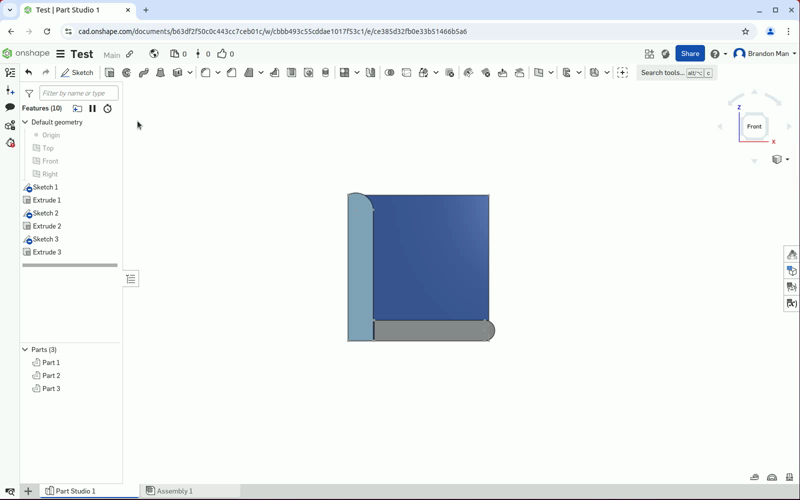
key(shift+7)
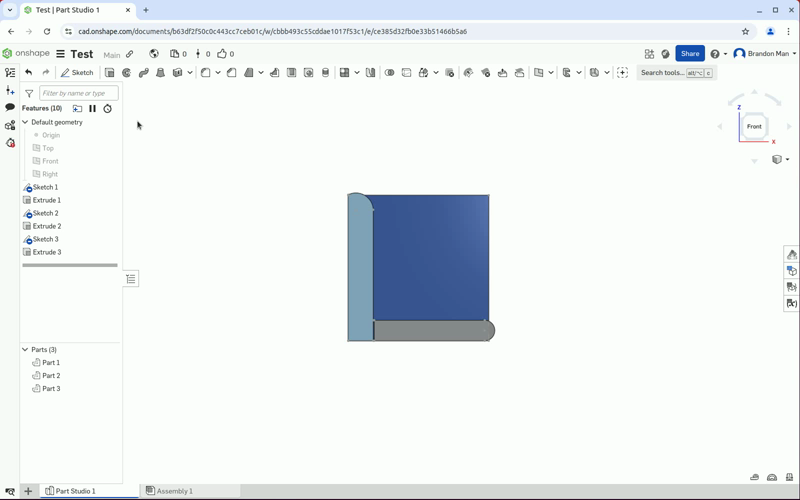
key(left, 2)
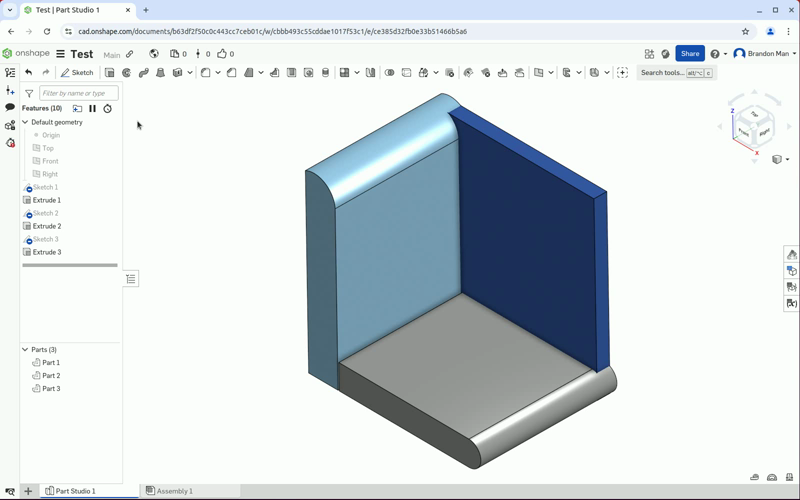
key(down, 2)
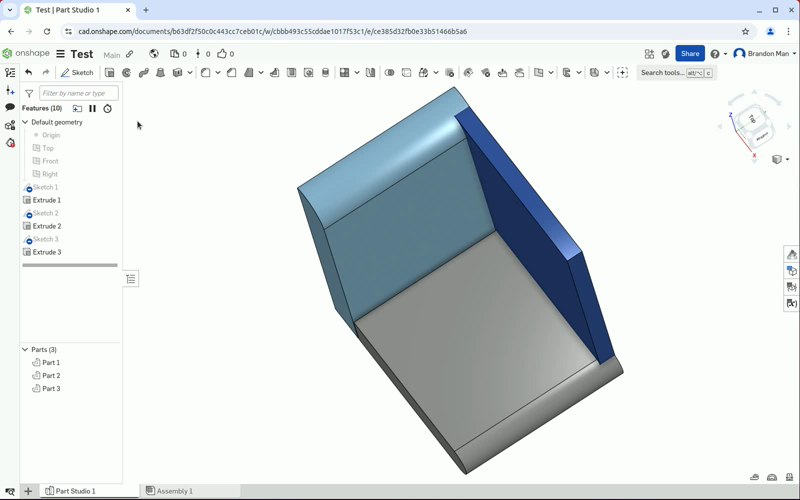
key(up, 2)
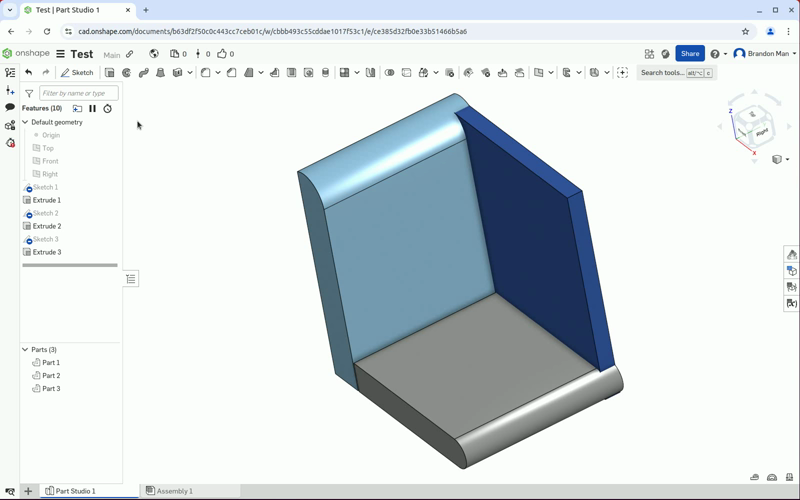
key(right, 2)
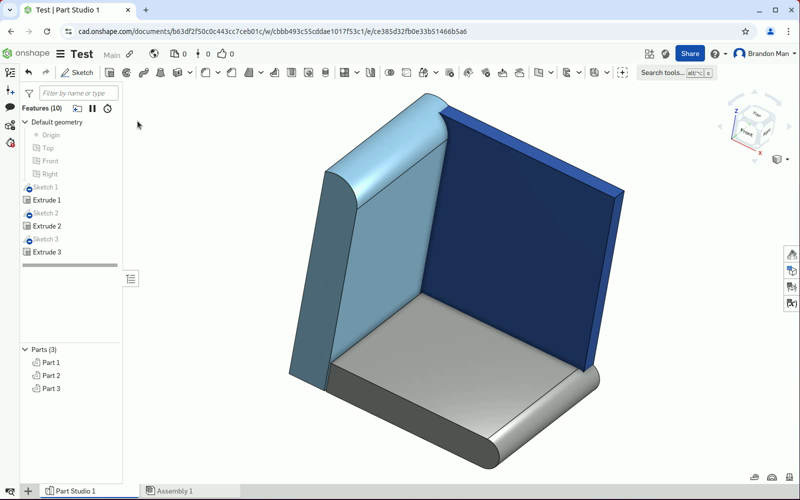
mouse_move(73, 189)
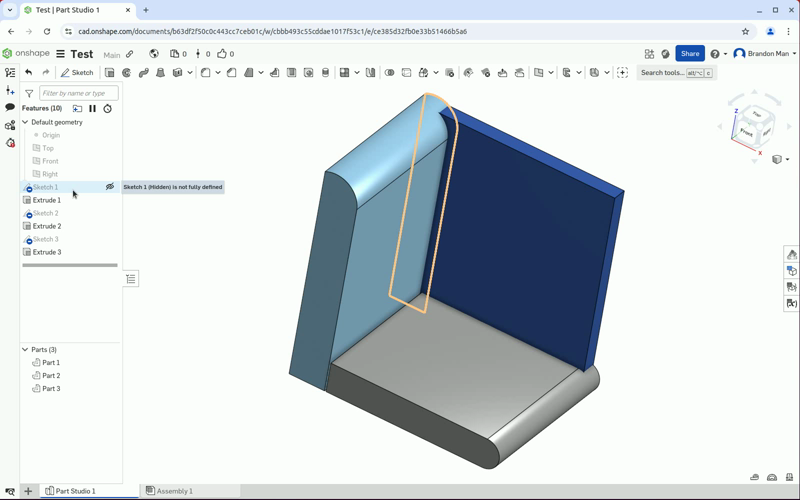
click(73, 189)